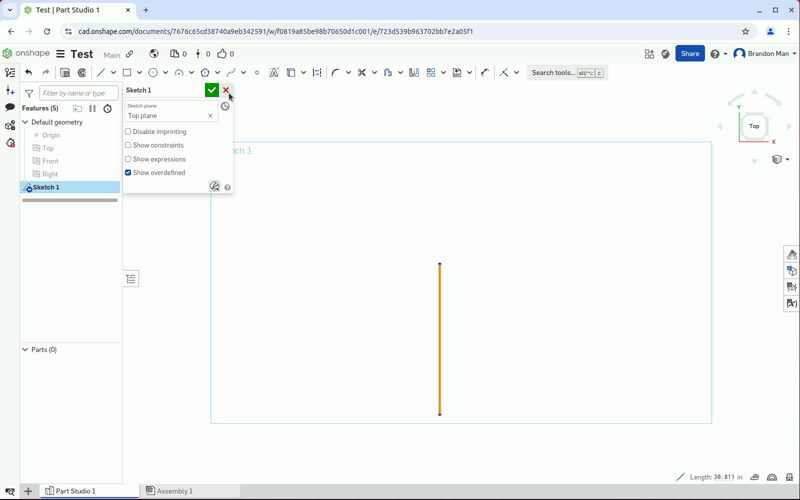
key(shift+h)
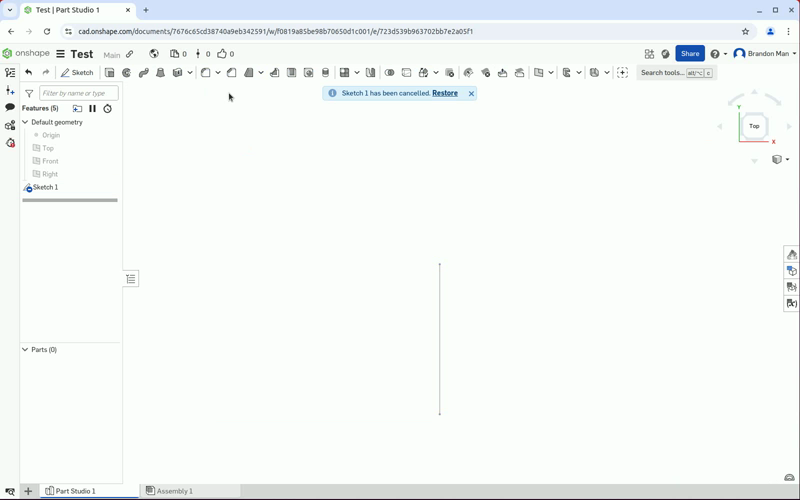
key(shift+s)
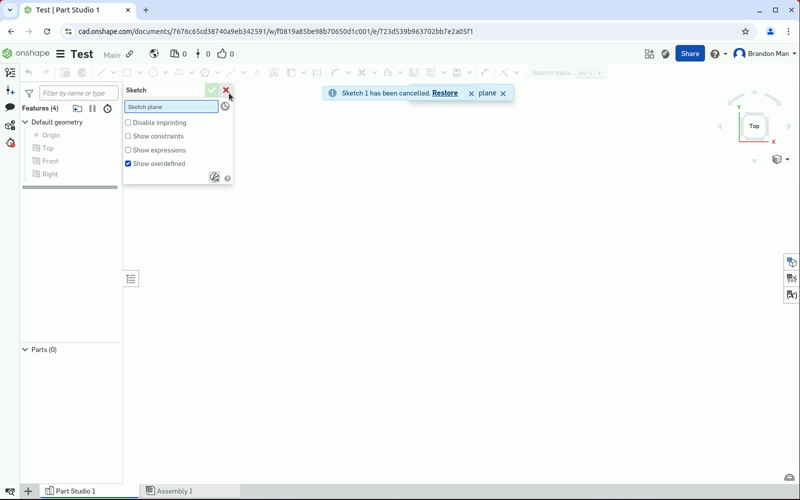
mouse_move(73, 150)
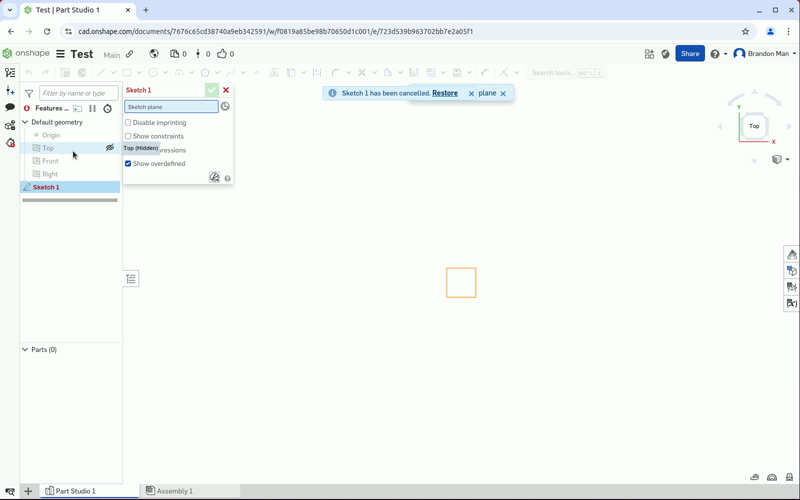
click(73, 150)
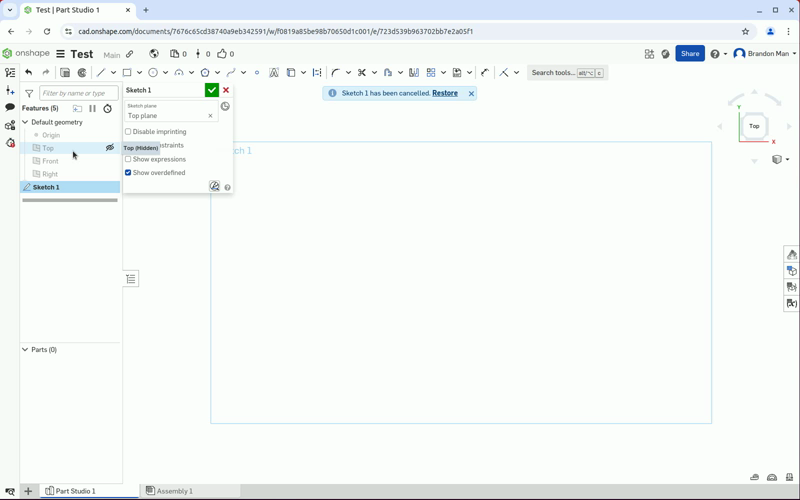
mouse_move(73, 352)
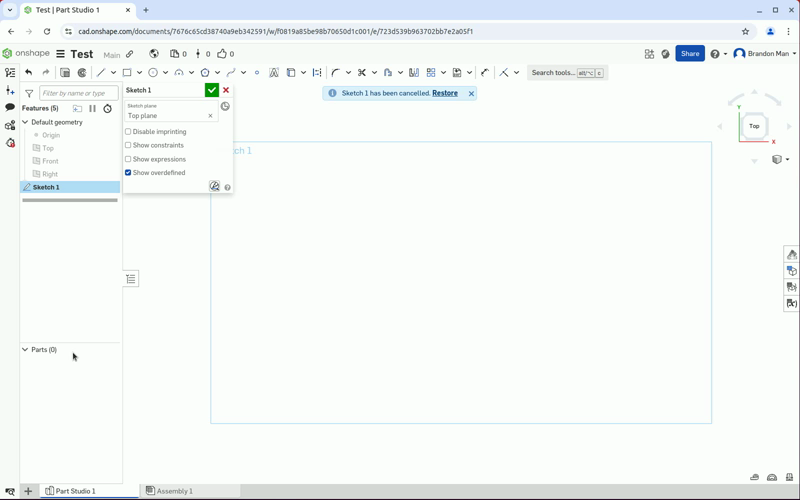
key(y)
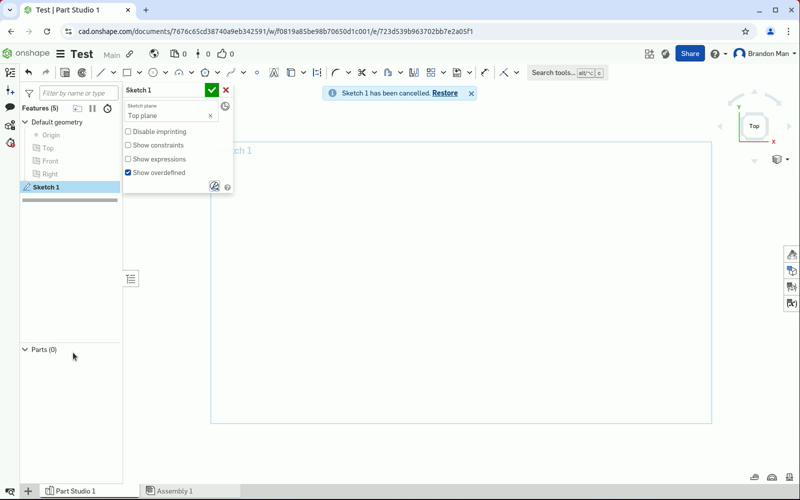
key(l)
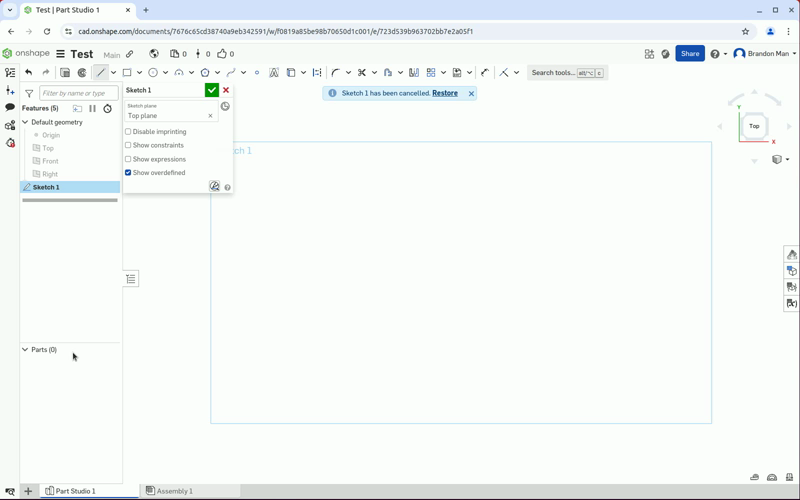
key_down(shift)
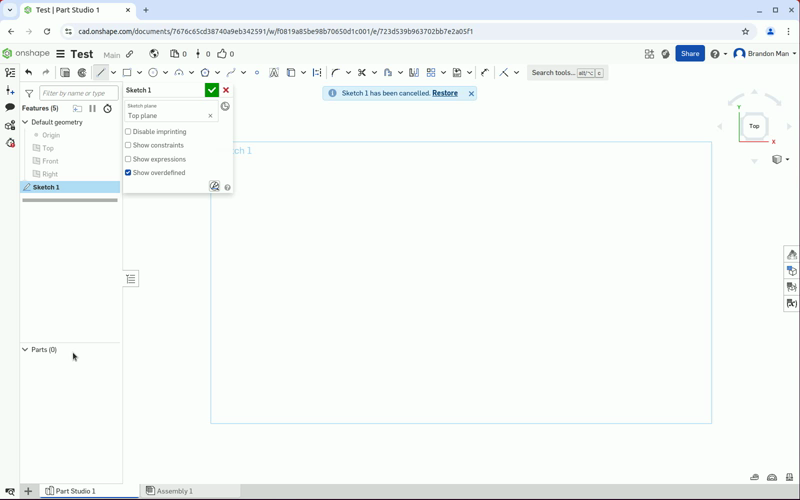
mouse_move(348, 395)
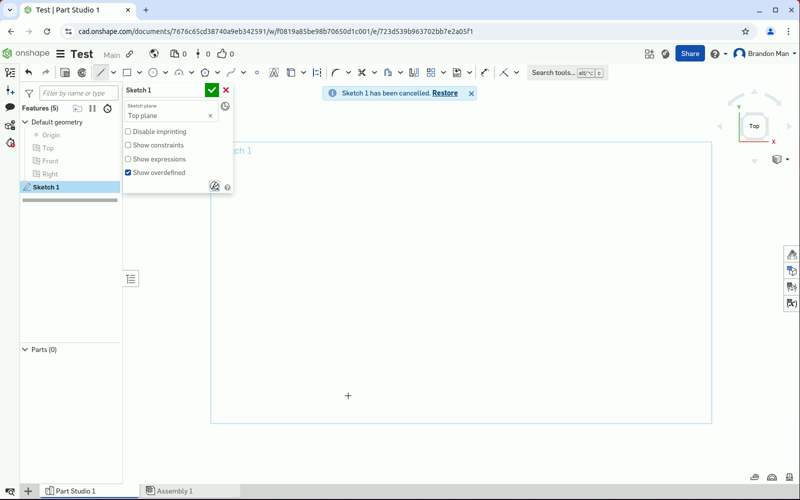
click(348, 395)
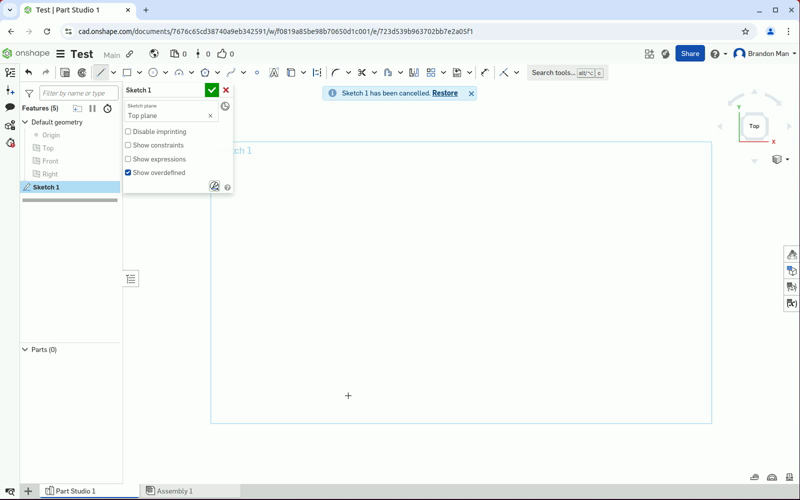
key_up(shift)
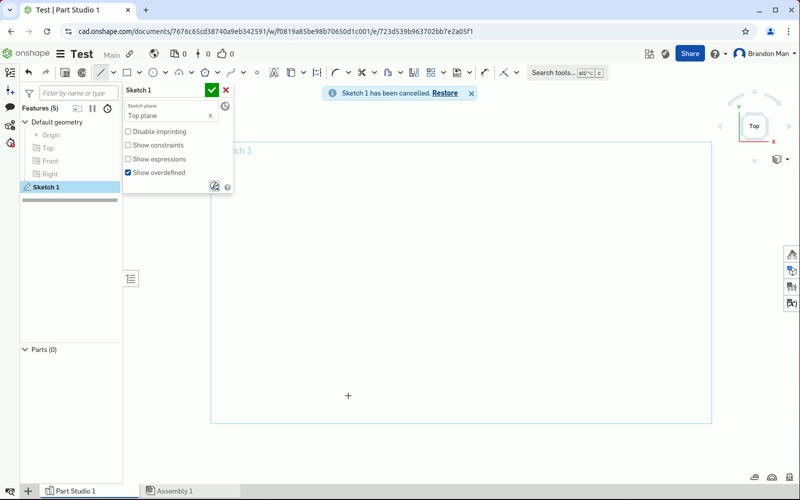
key_down(shift)
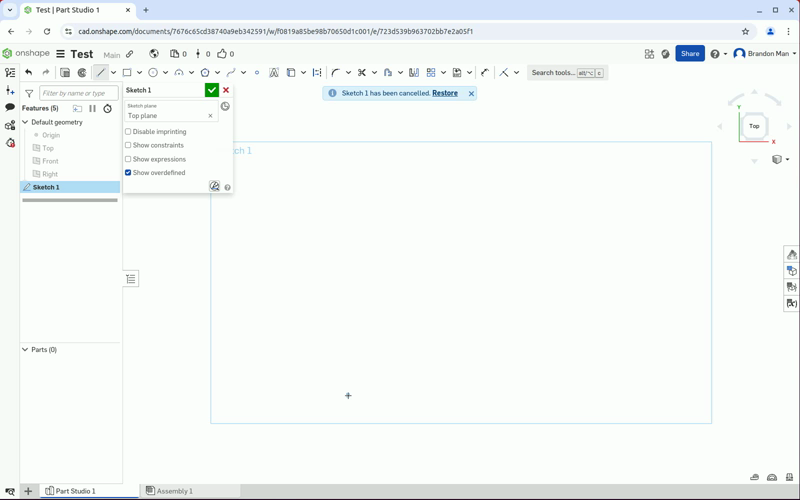
mouse_move(572, 395)
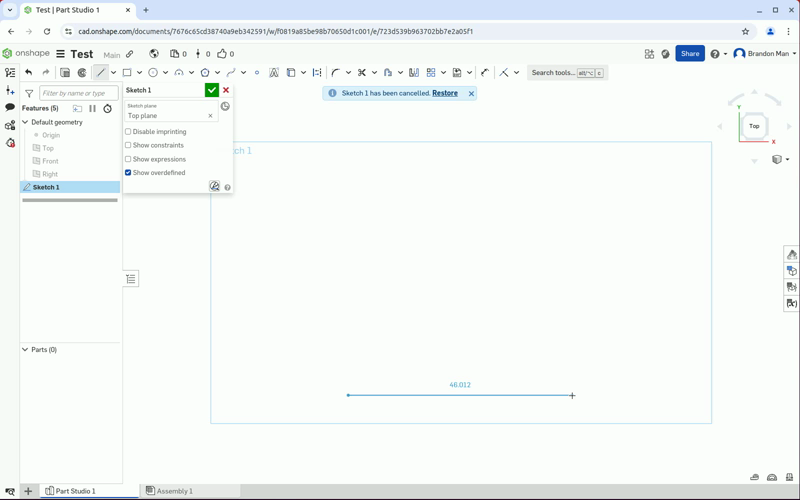
click(572, 395)
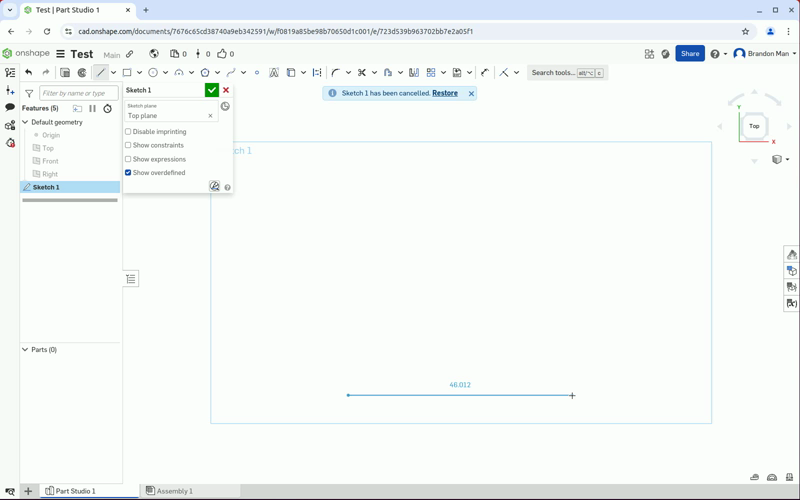
key_up(shift)
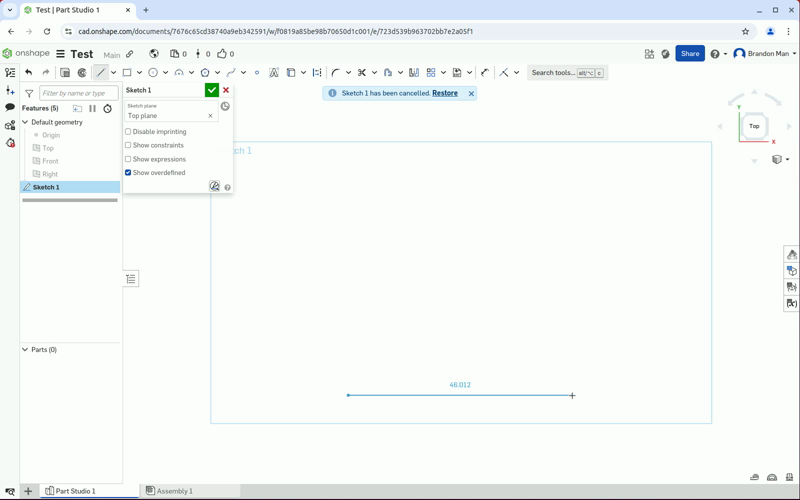
key_down(shift)
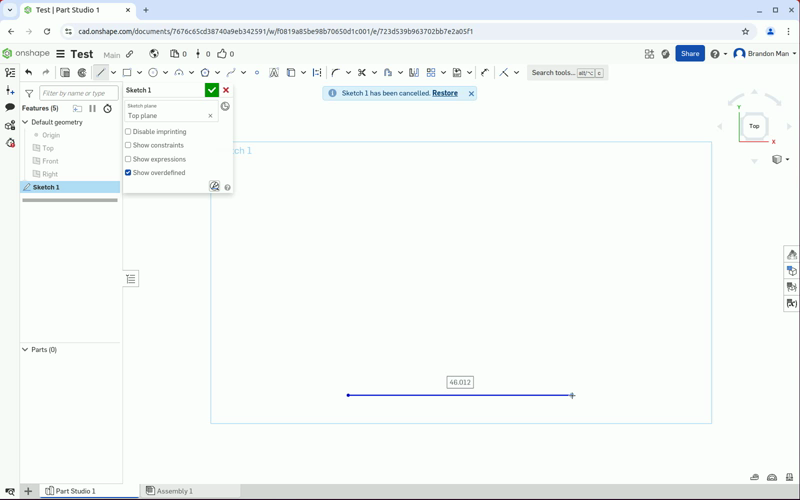
mouse_move(572, 171)
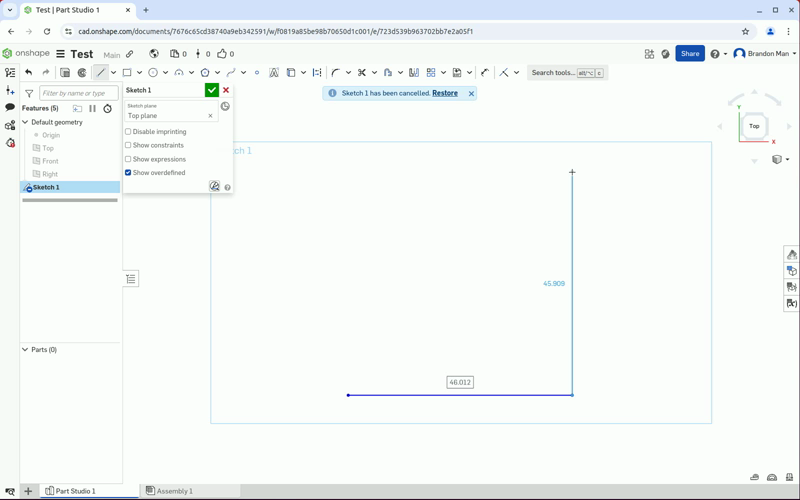
click(572, 171)
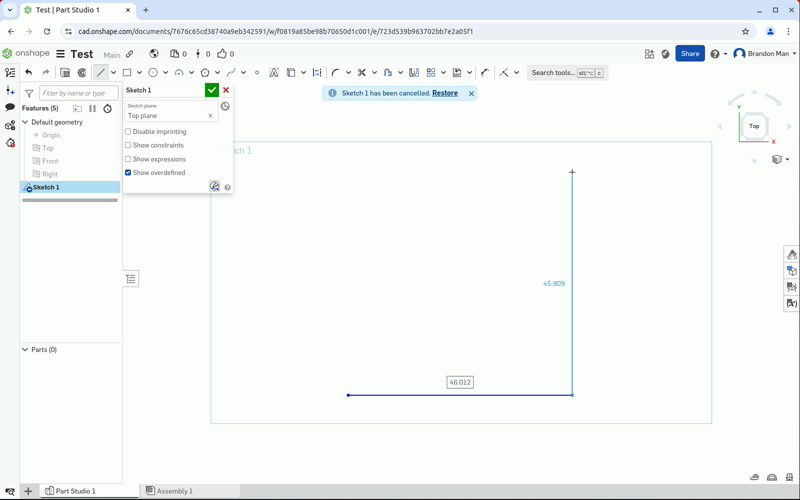
key_up(shift)
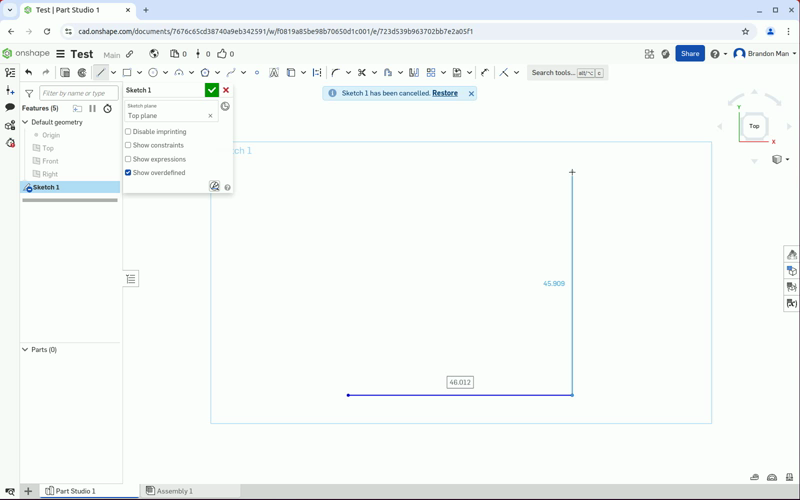
key_down(shift)
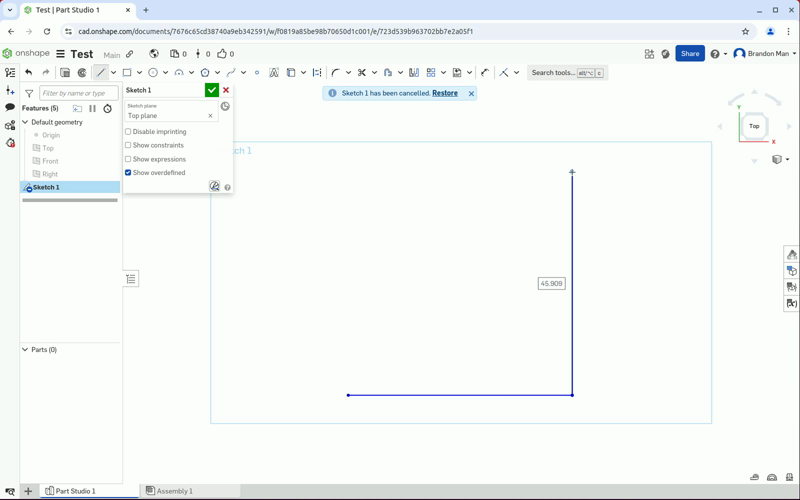
mouse_move(348, 171)
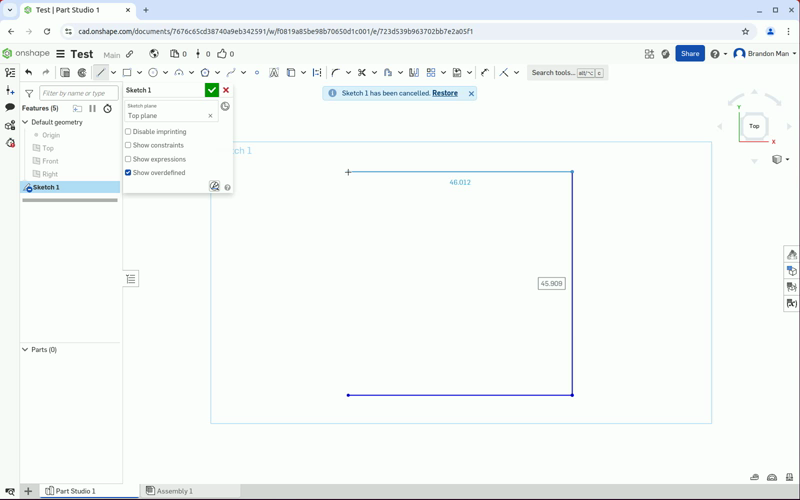
click(348, 171)
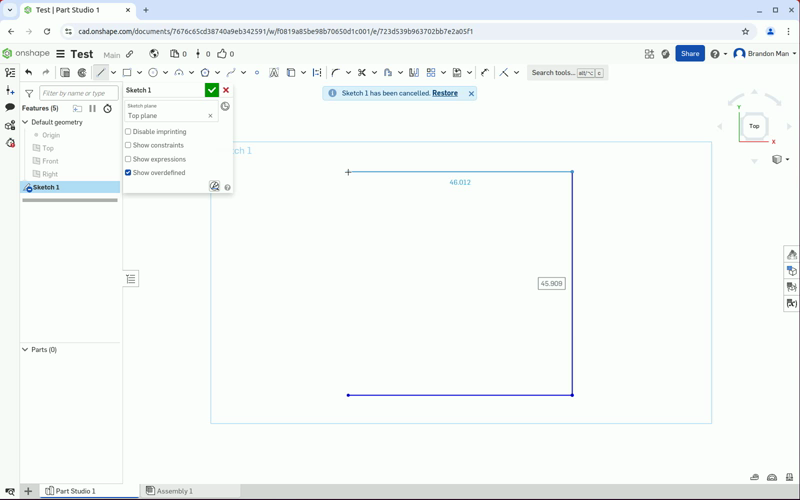
key_up(shift)
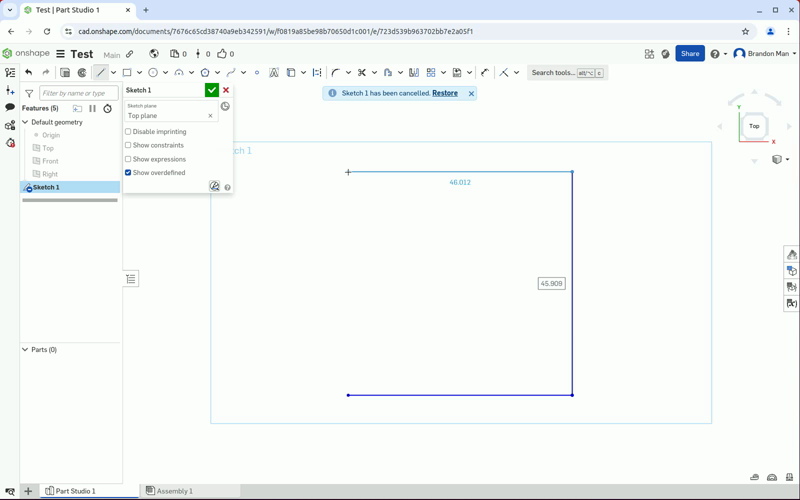
key_down(shift)
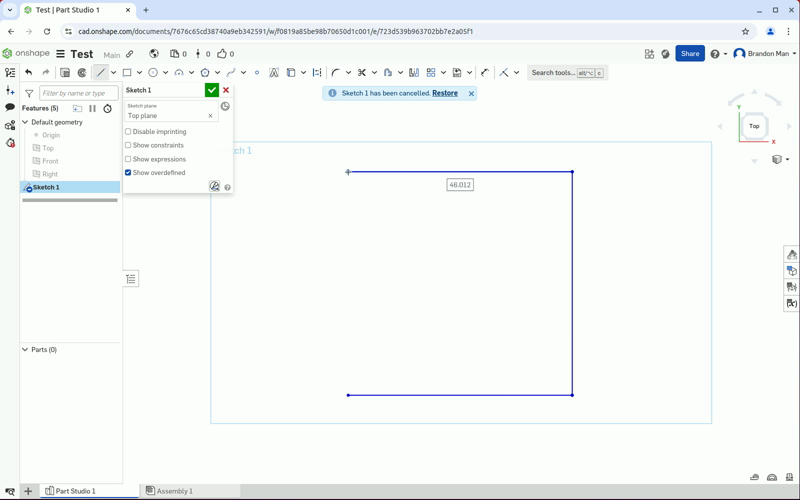
mouse_move(348, 395)
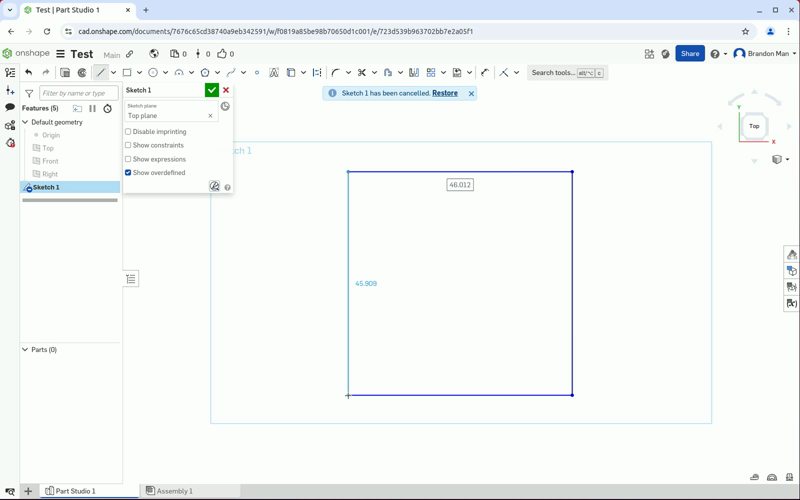
key_up(shift)
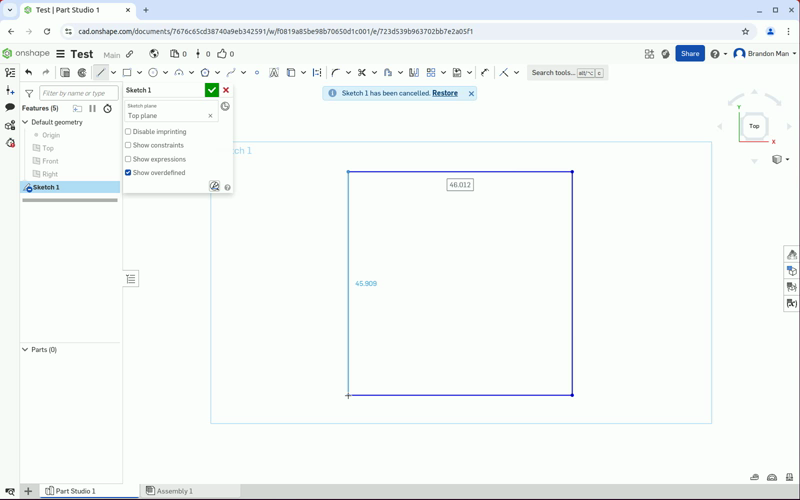
click(348, 395)
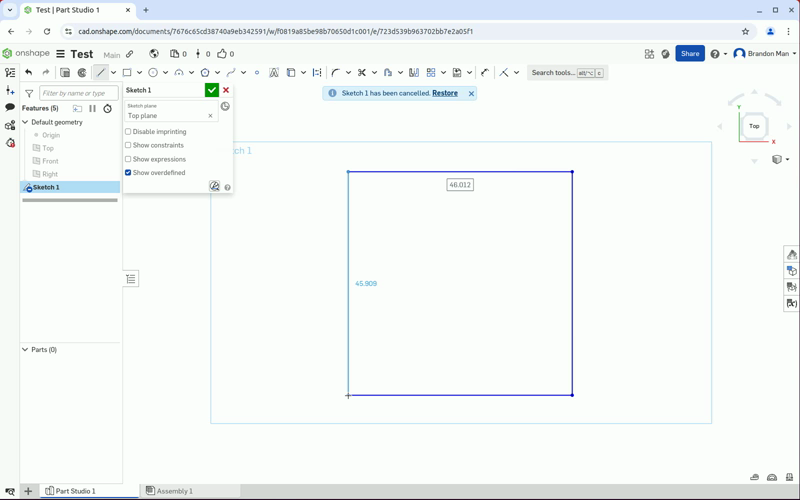
key(esc)
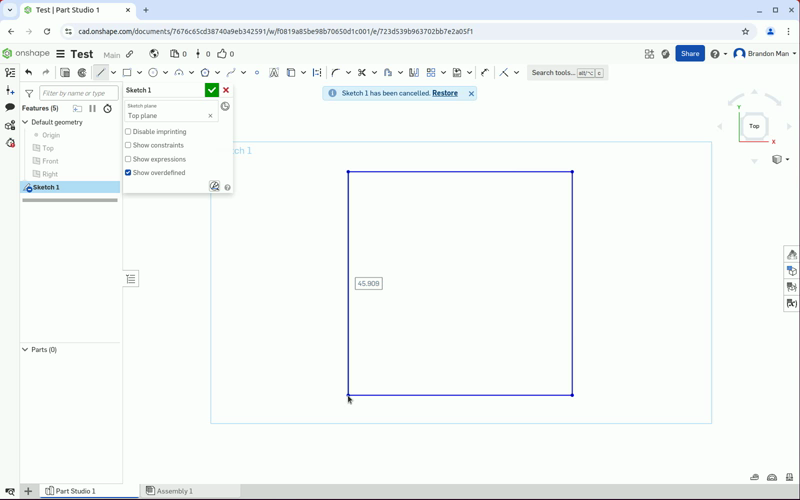
key(c)
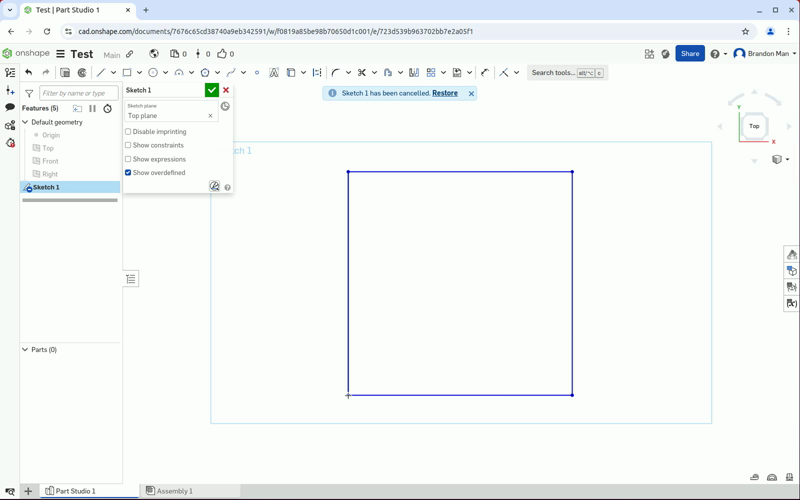
key_down(shift)
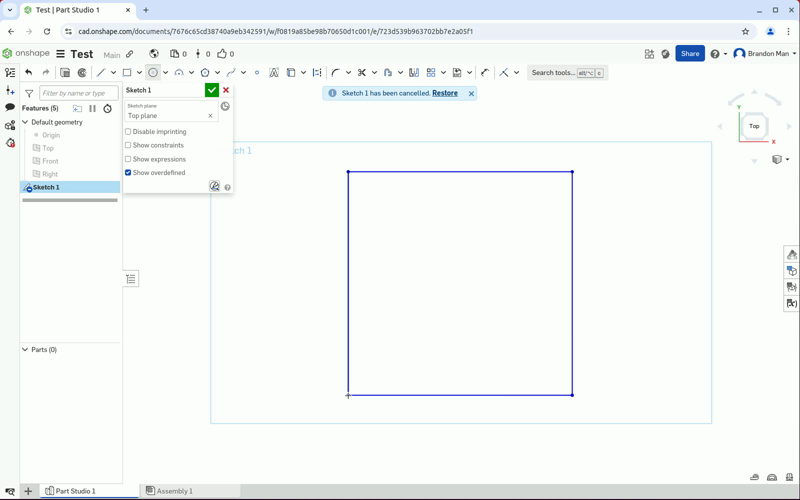
mouse_move(461, 282)
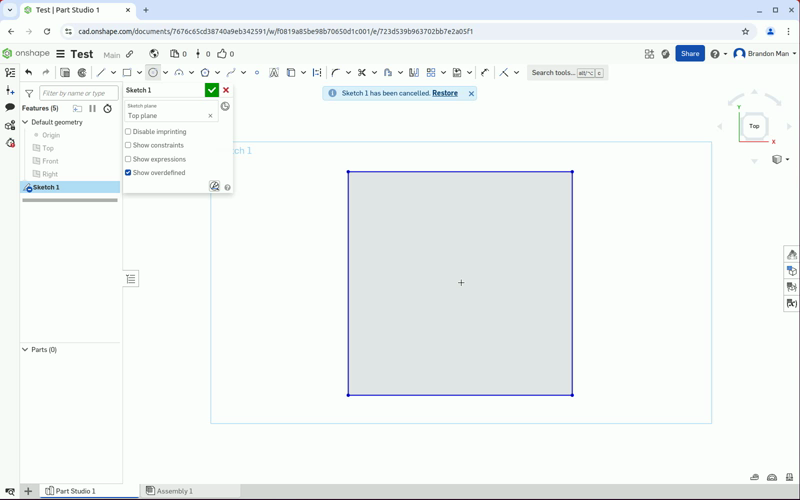
click(461, 282)
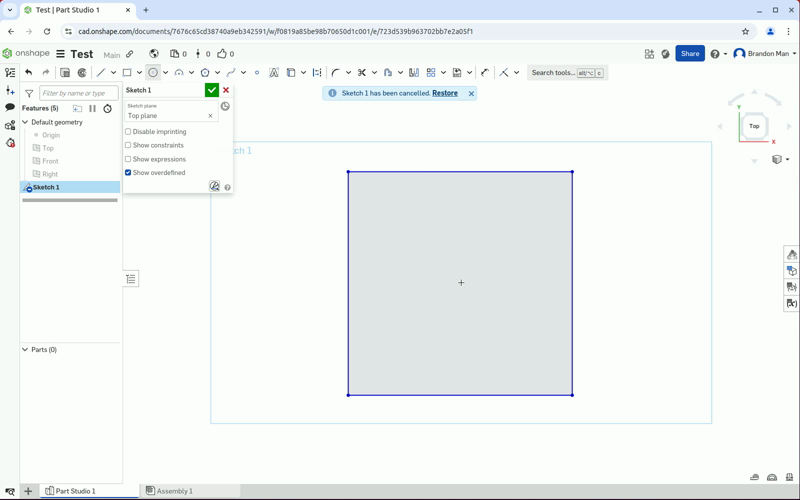
key_up(shift)
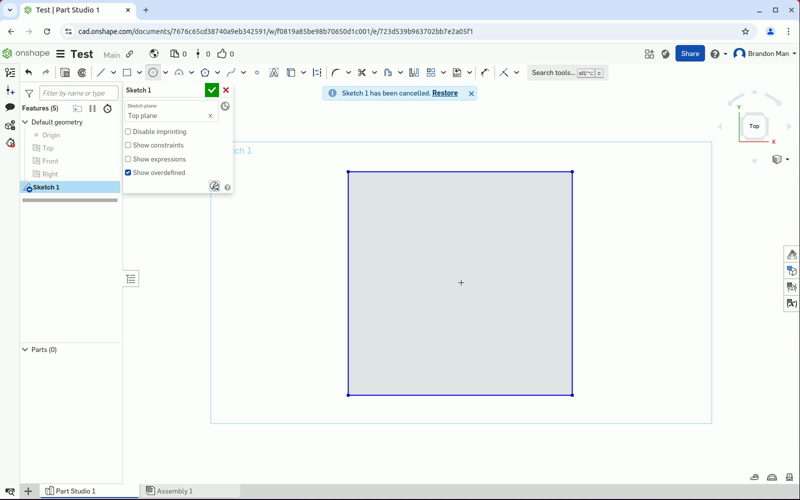
mouse_move(517, 282)
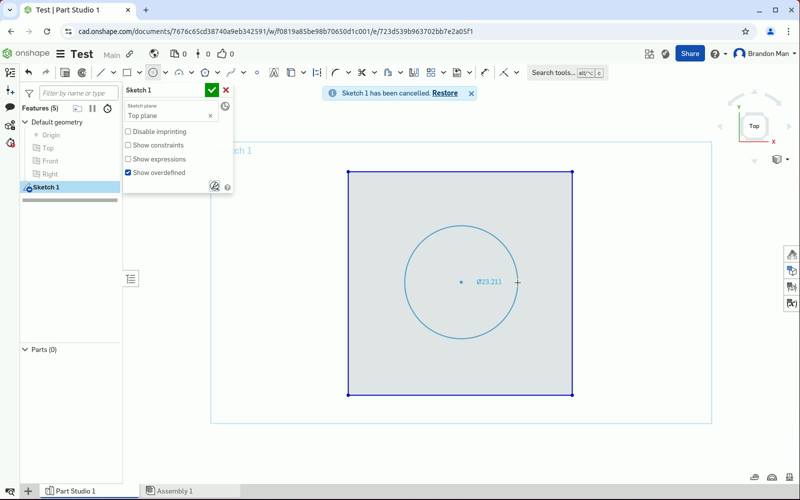
click(517, 282)
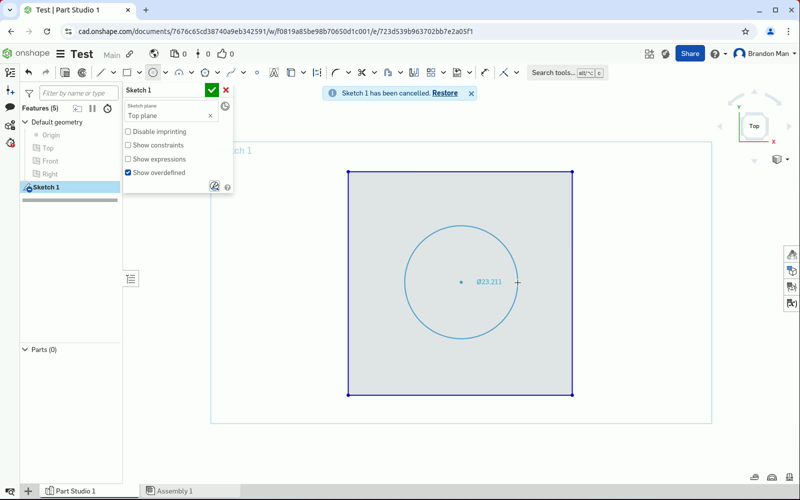
key(esc)
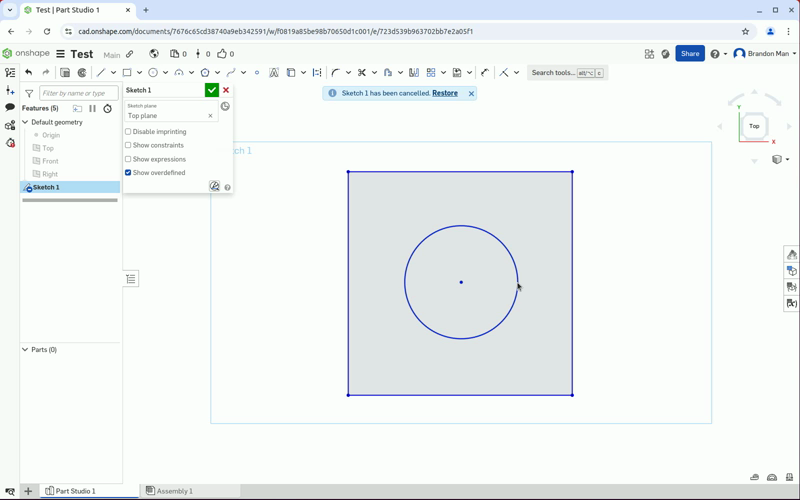
mouse_move(378, 251)
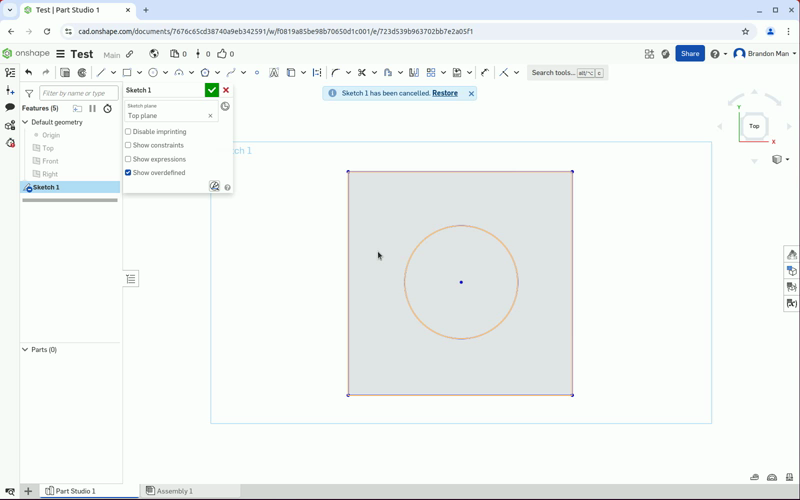
click(378, 251)
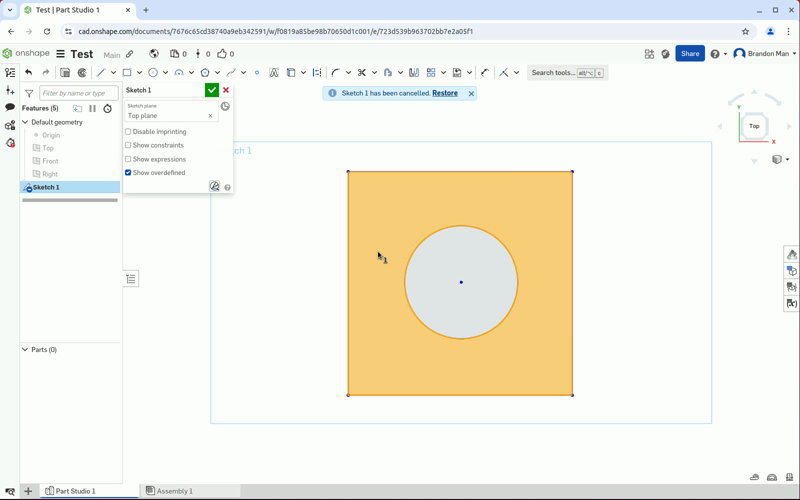
mouse_move(73, 352)
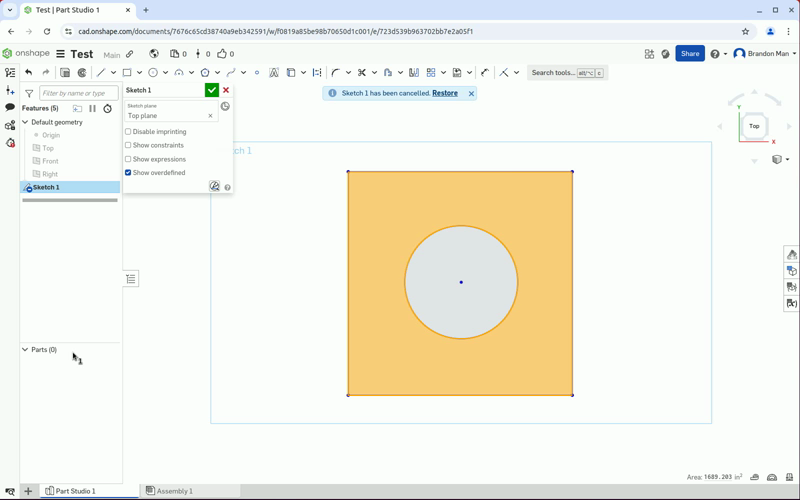
key(shift+y)
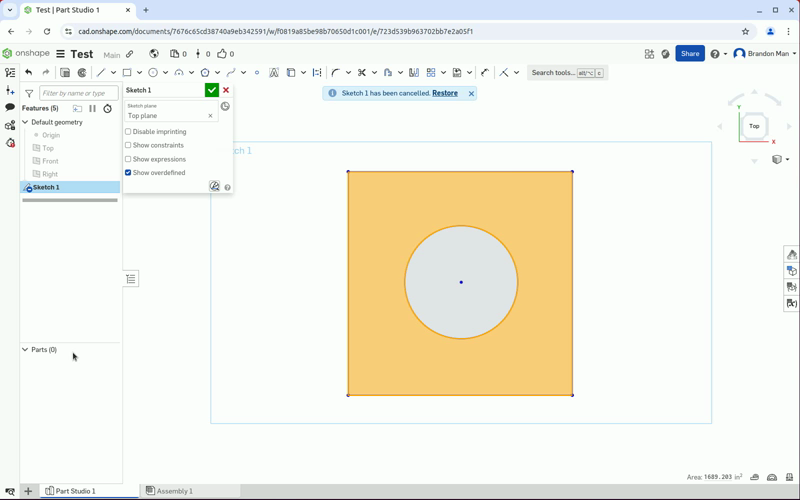
key(shift+e)
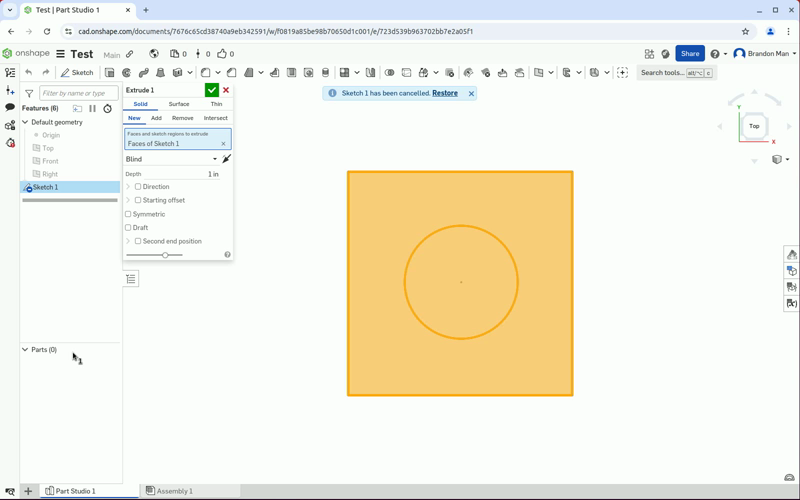
mouse_move(143, 106)
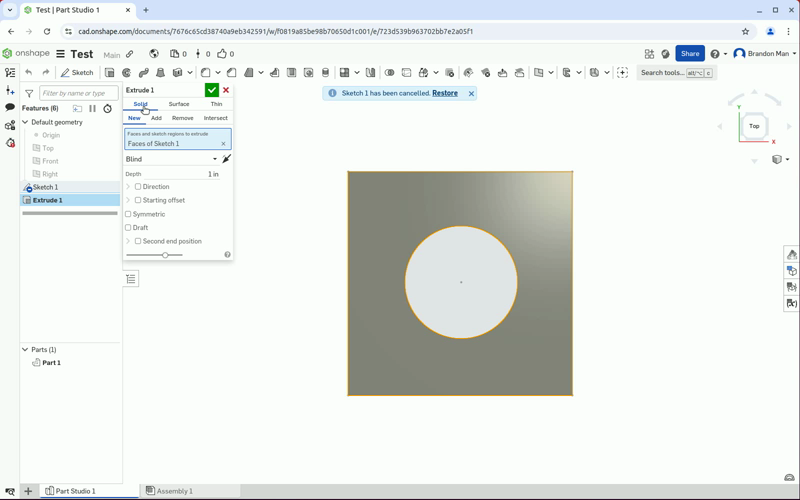
click(143, 106)
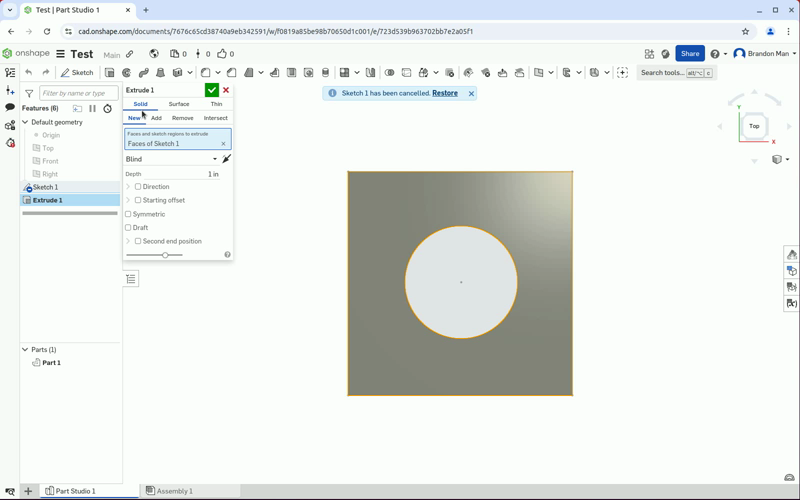
mouse_move(137, 120)
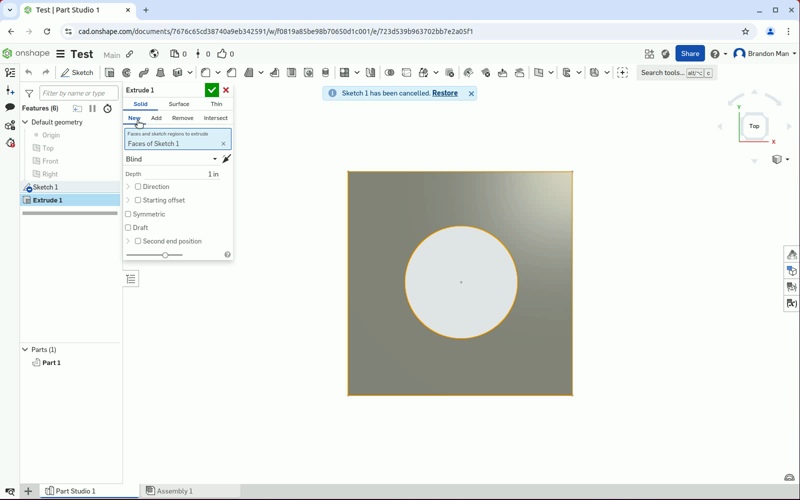
click(137, 120)
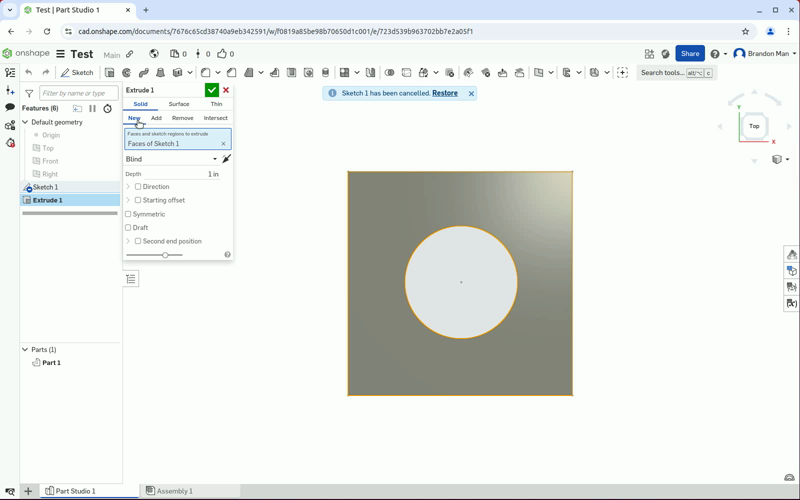
key(tab, 4)
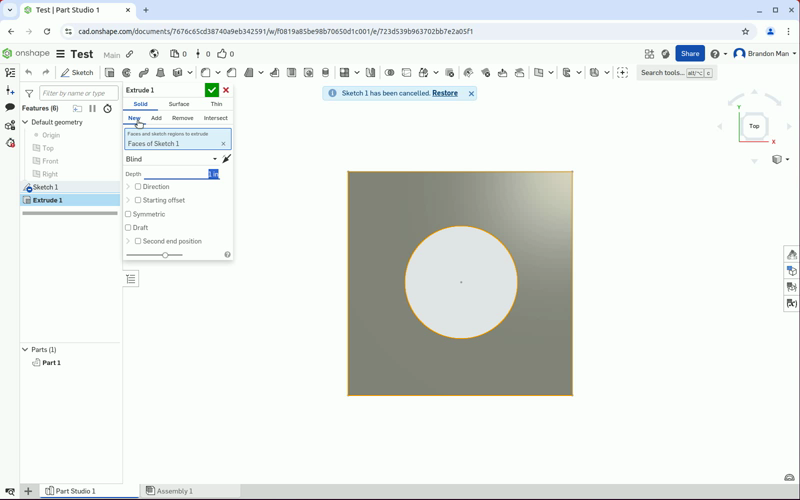
text(23.108)
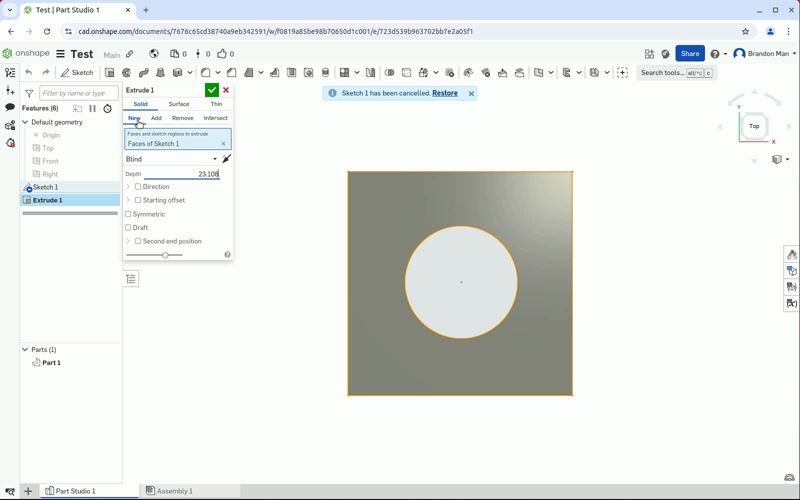
key(tab, 3)
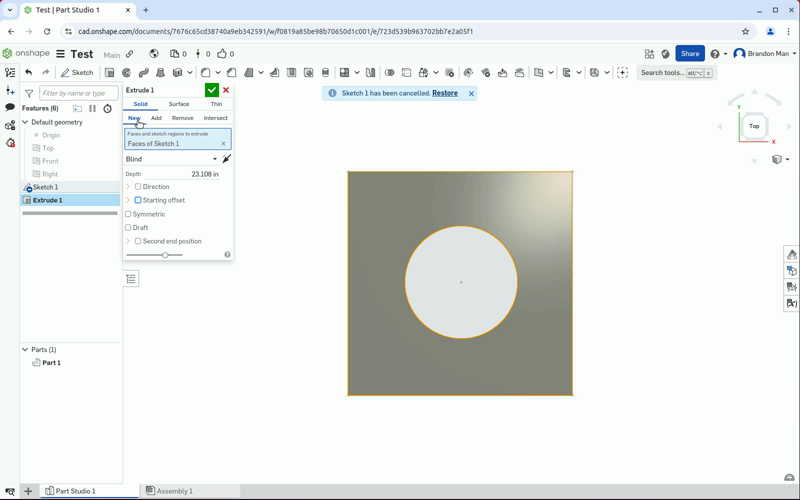
key(tab, 2)
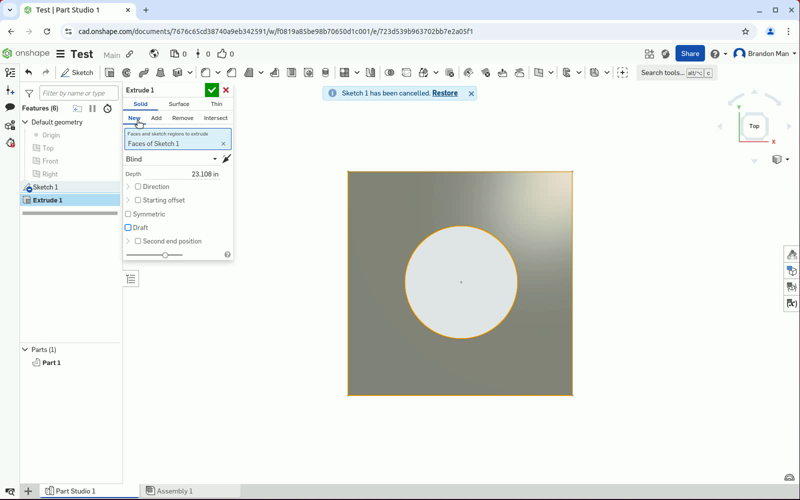
key(space)
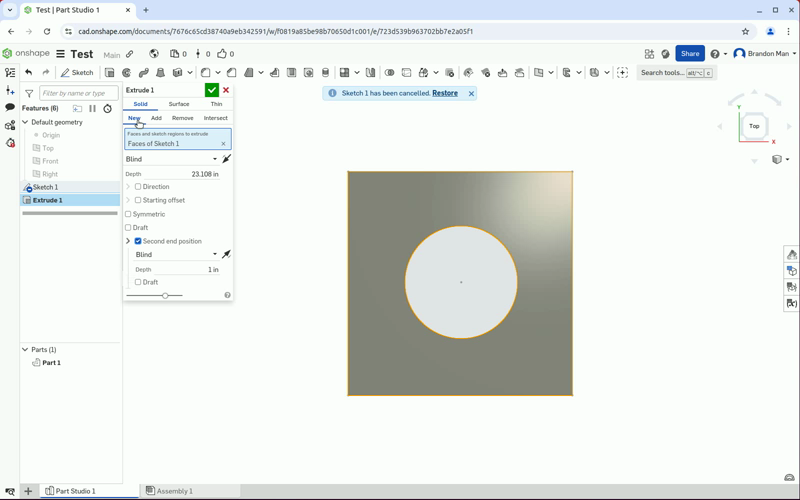
key(tab, 3)
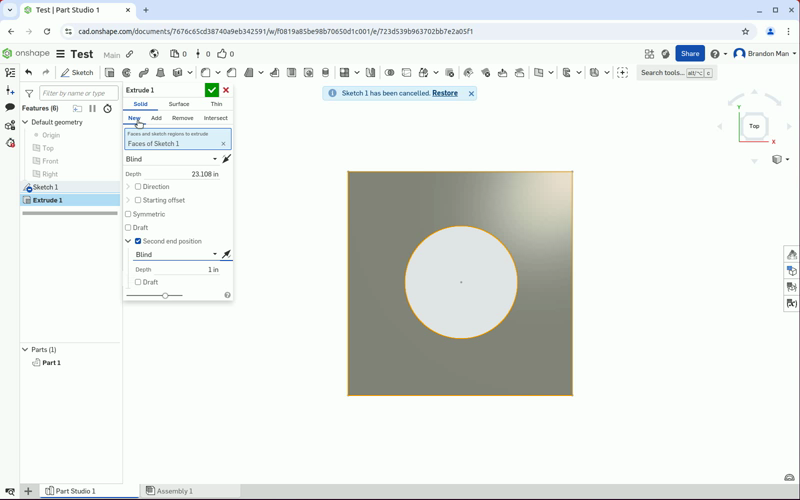
text(11.554)
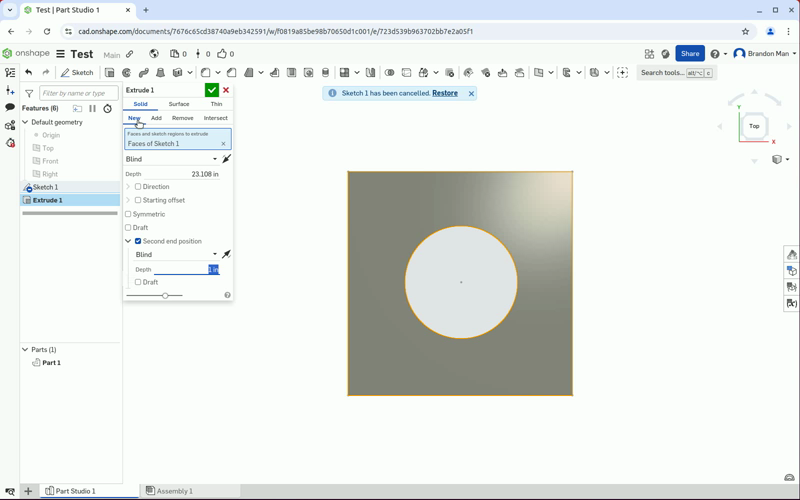
key(enter)
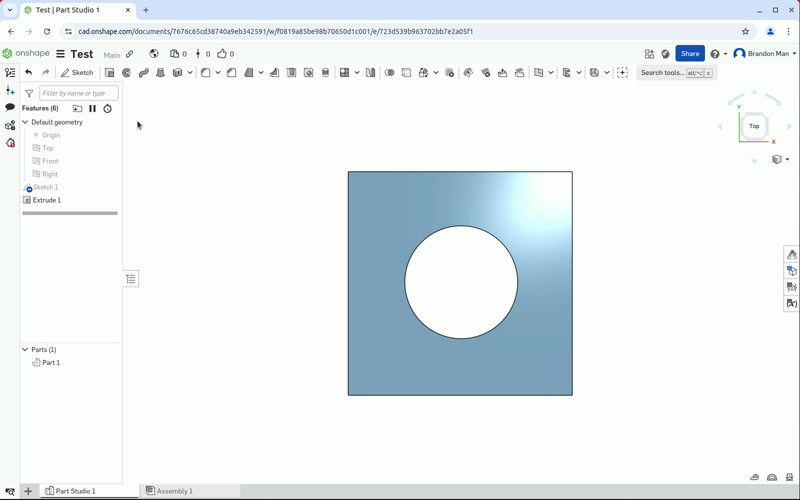
key(shift+h)
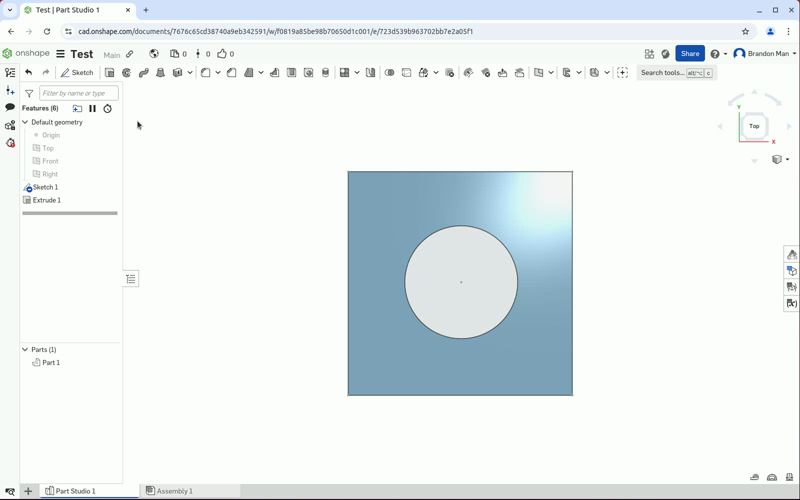
key(shift+h)
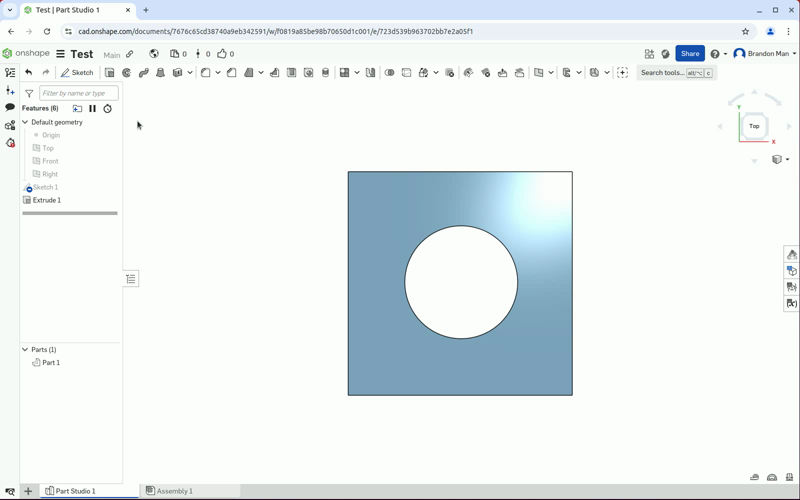
mouse_move(73, 189)
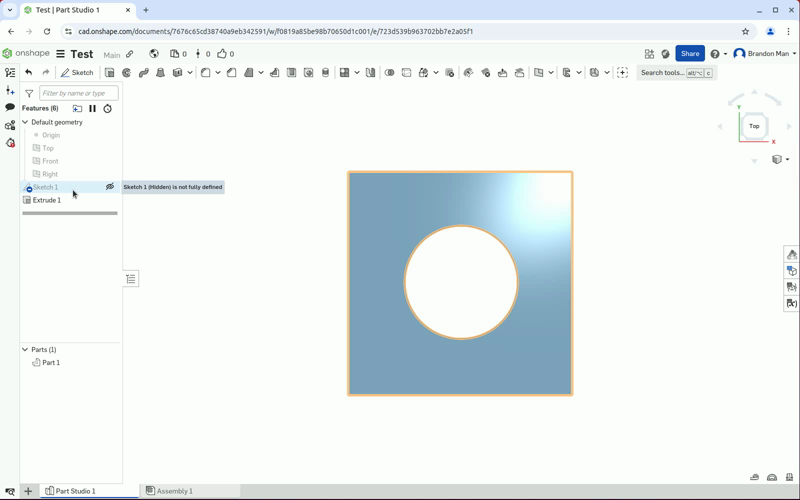
click(73, 189)
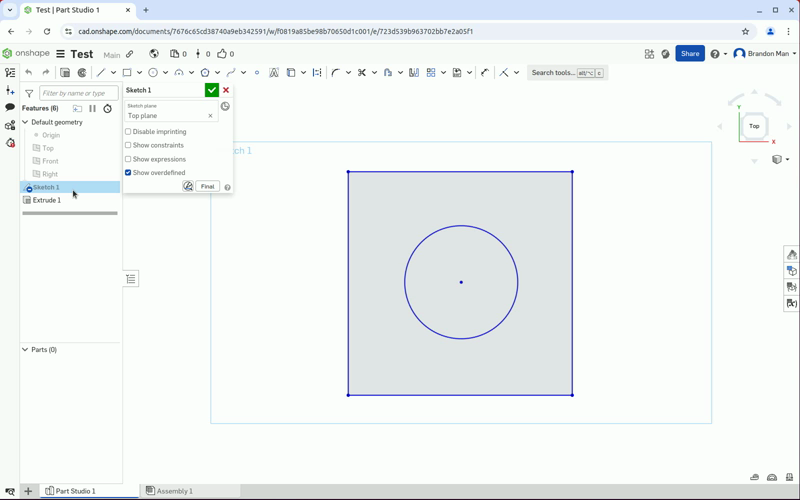
mouse_move(229, 92)
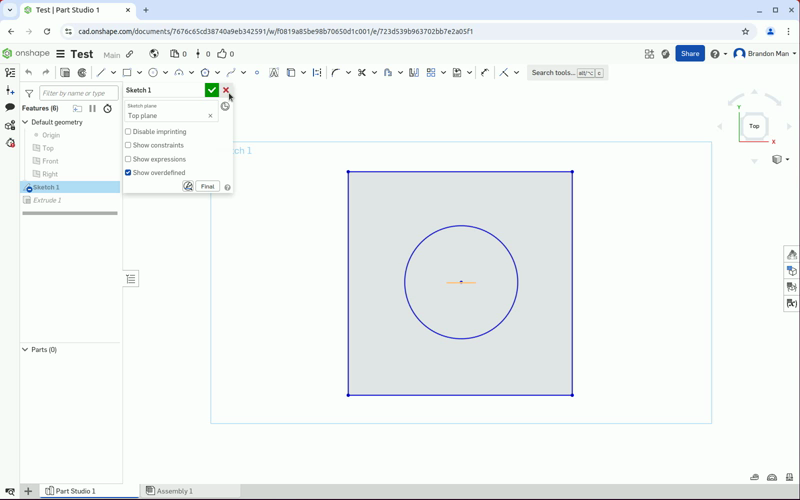
click(229, 92)
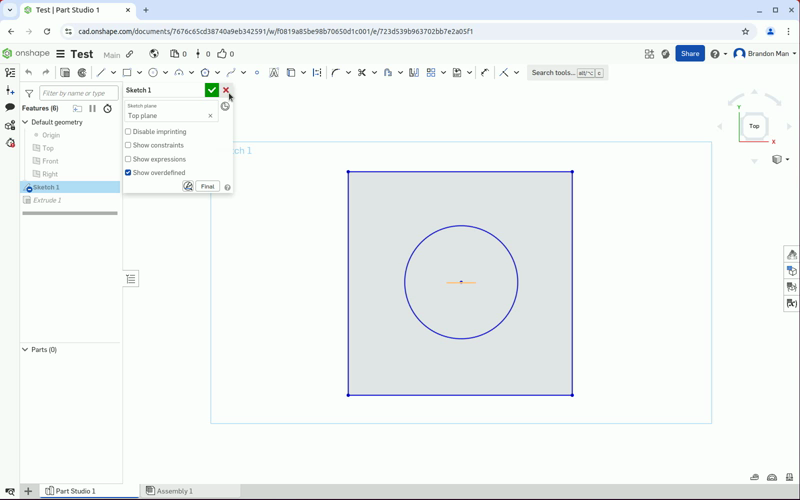
key(shift+s)
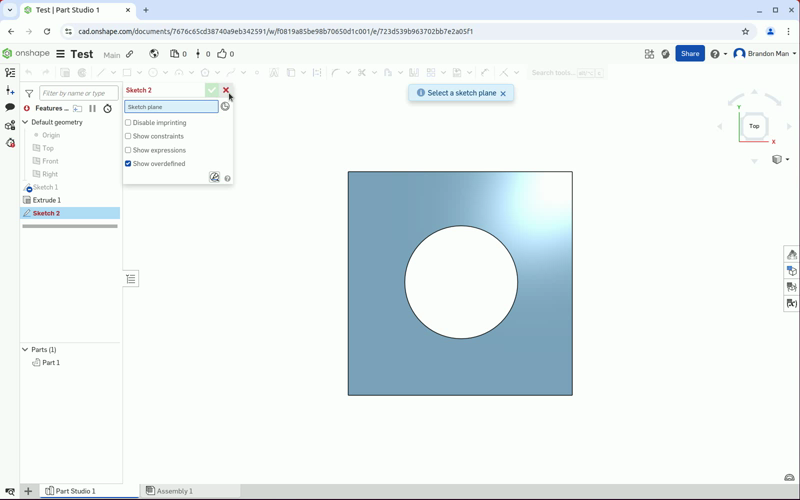
mouse_move(73, 150)
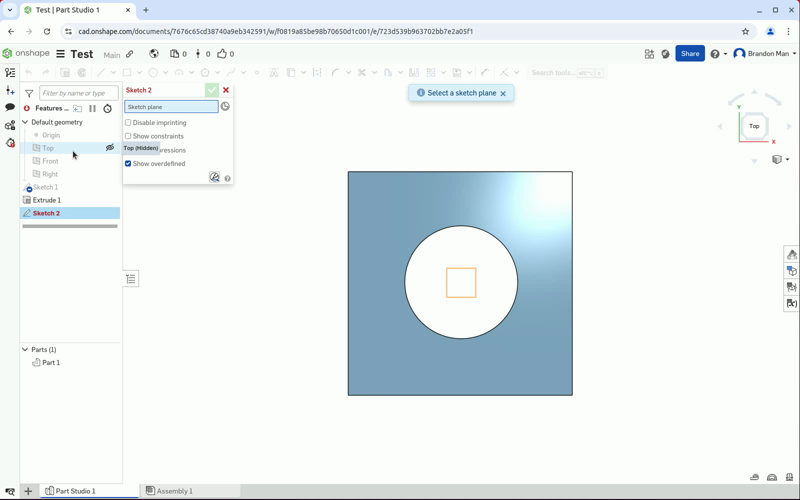
click(73, 150)
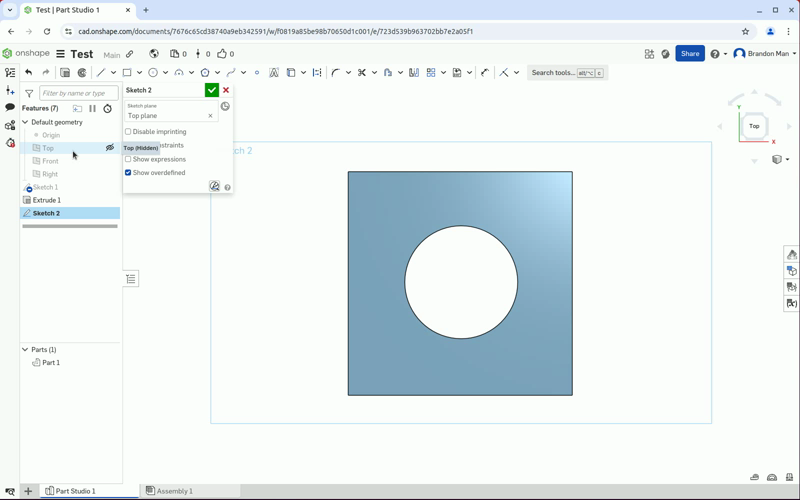
mouse_move(73, 352)
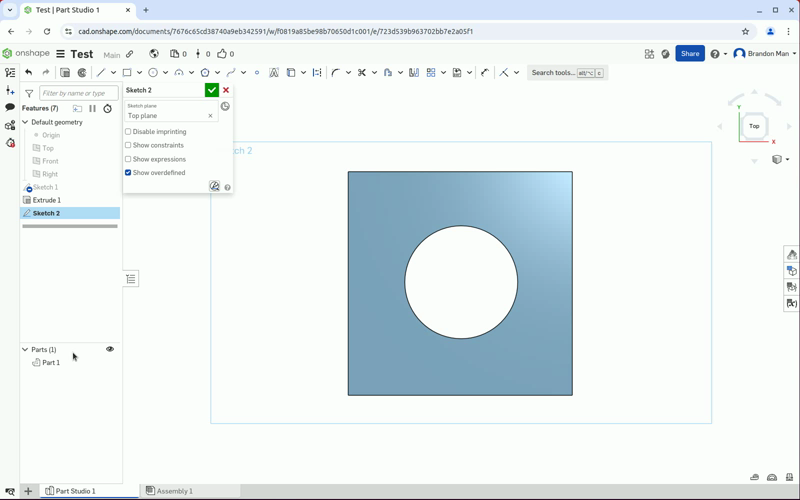
key(y)
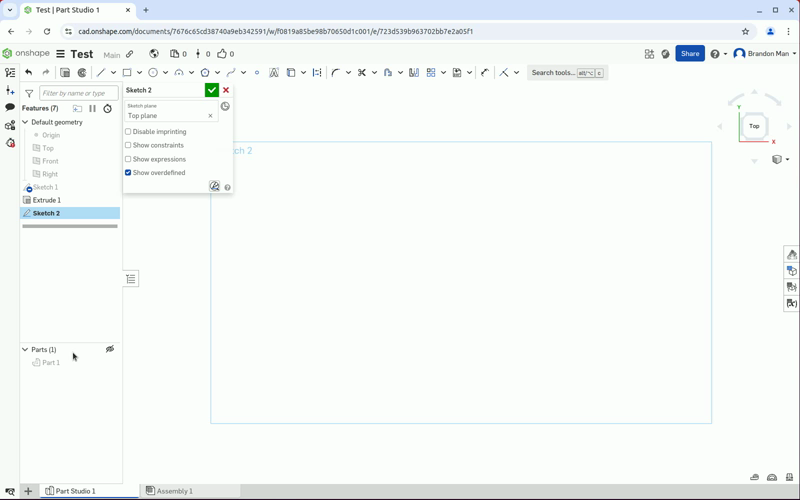
key(c)
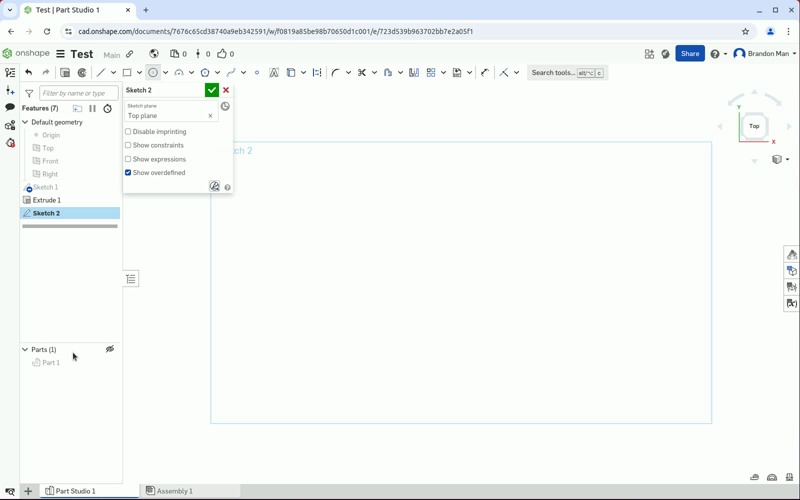
key_down(shift)
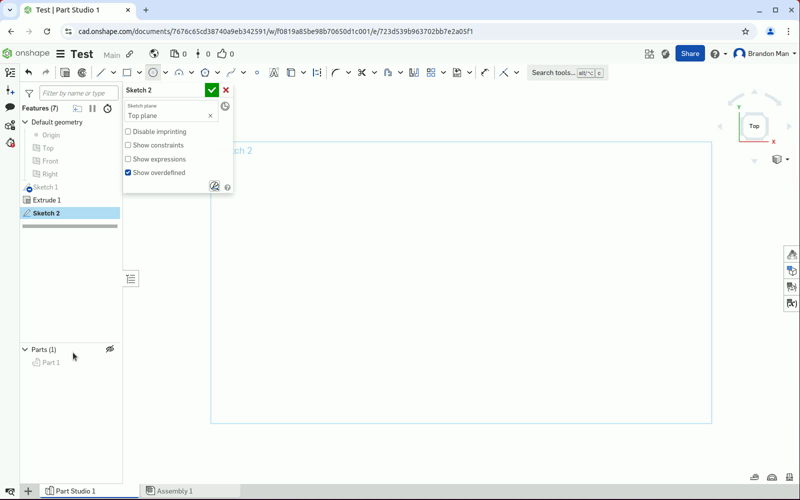
mouse_move(461, 282)
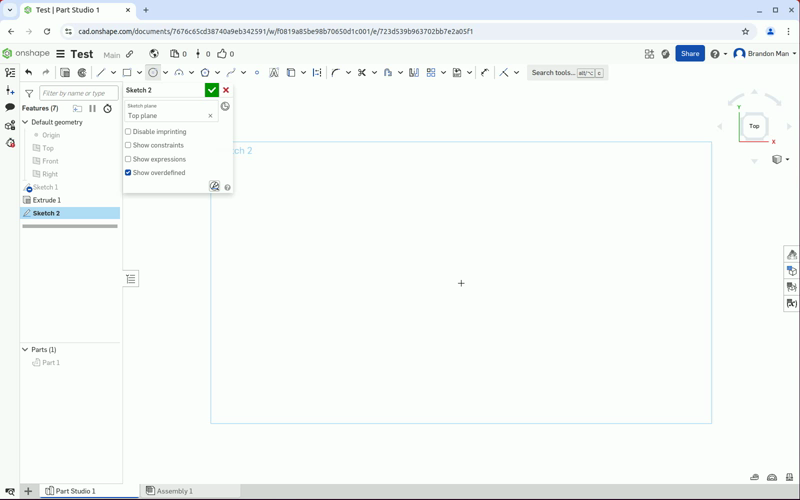
click(461, 282)
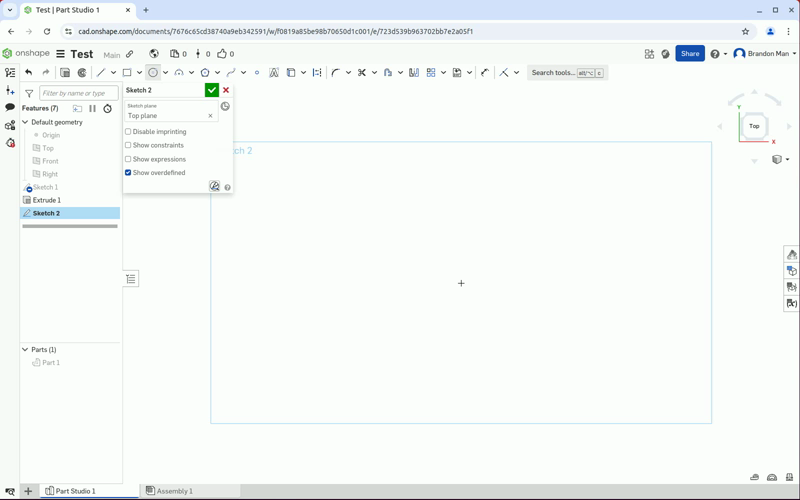
key_up(shift)
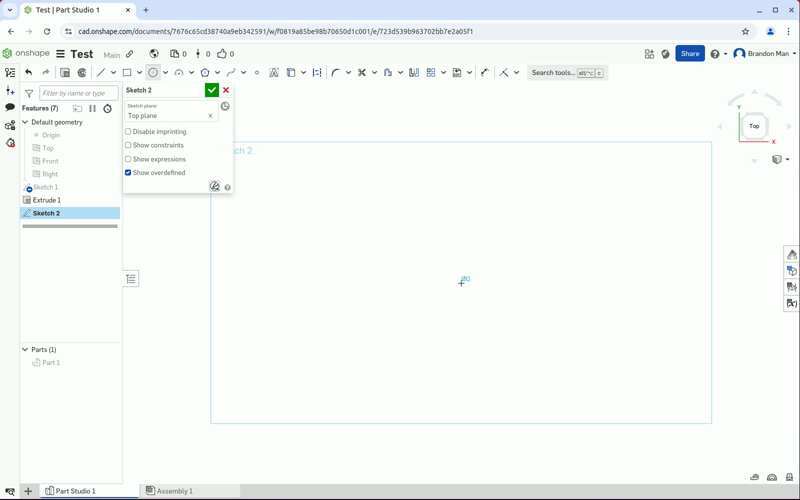
mouse_move(518, 282)
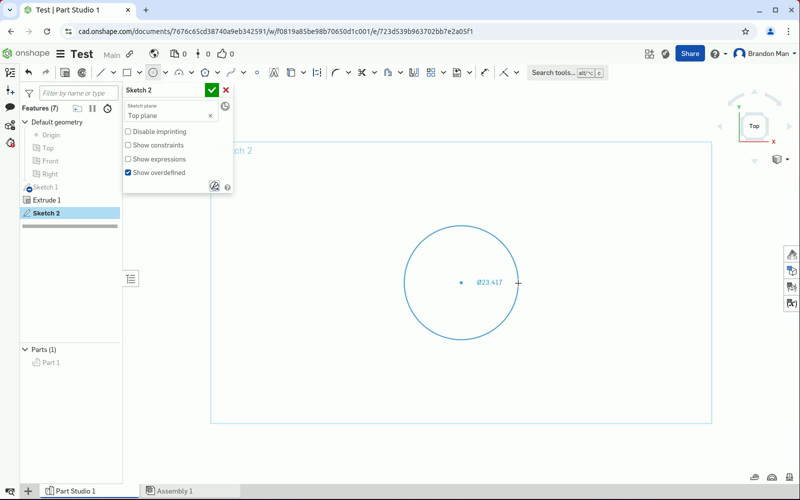
click(518, 282)
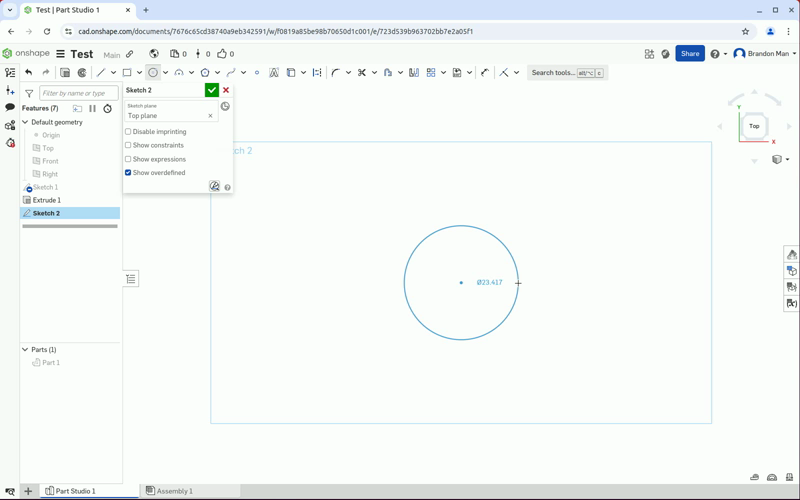
key(esc)
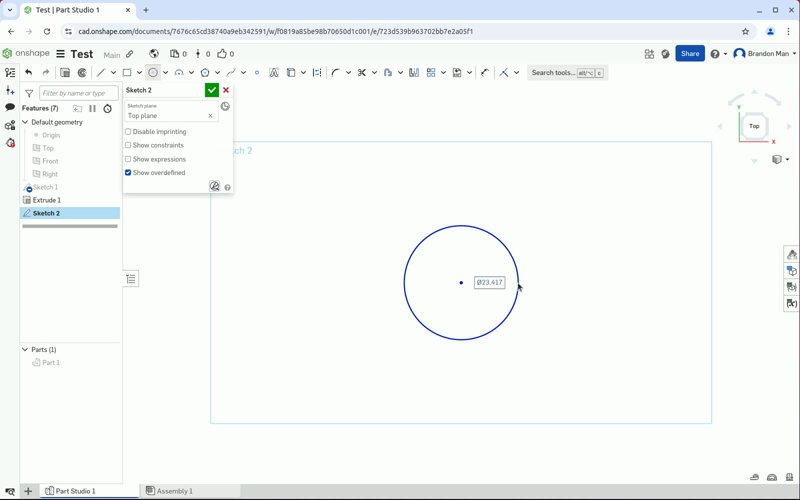
mouse_move(451, 306)
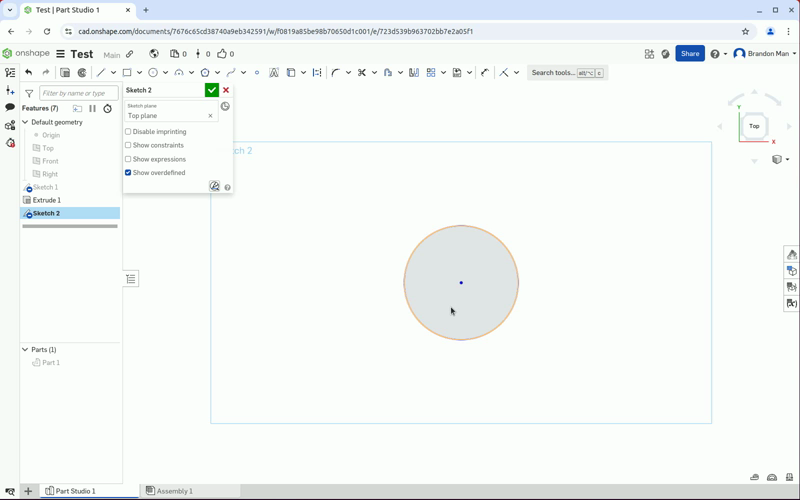
click(451, 306)
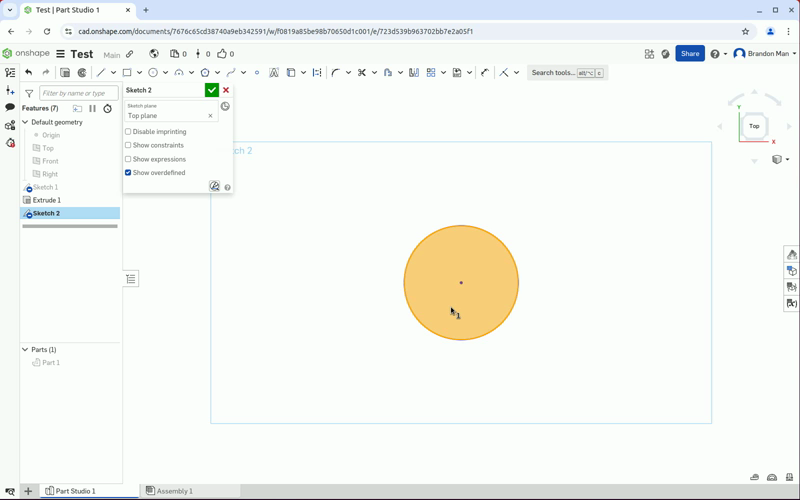
mouse_move(73, 352)
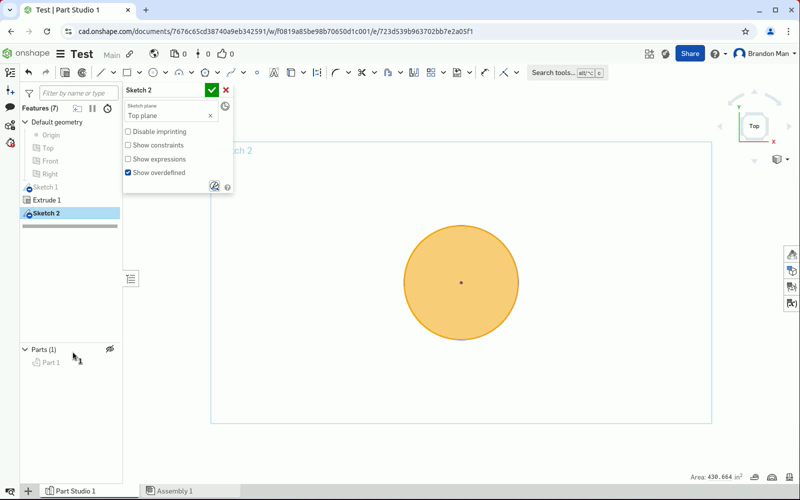
key(shift+y)
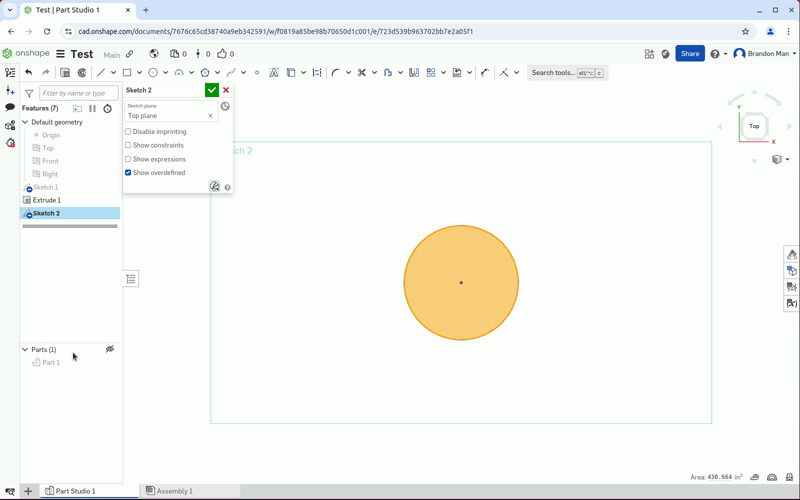
key(shift+e)
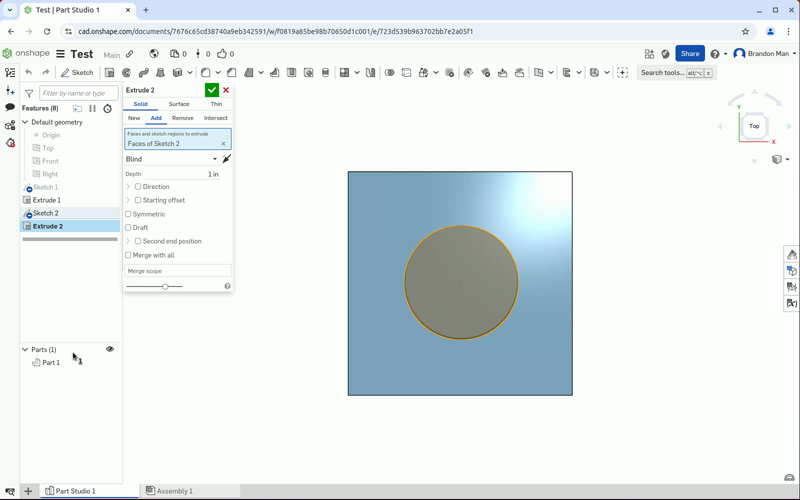
mouse_move(143, 106)
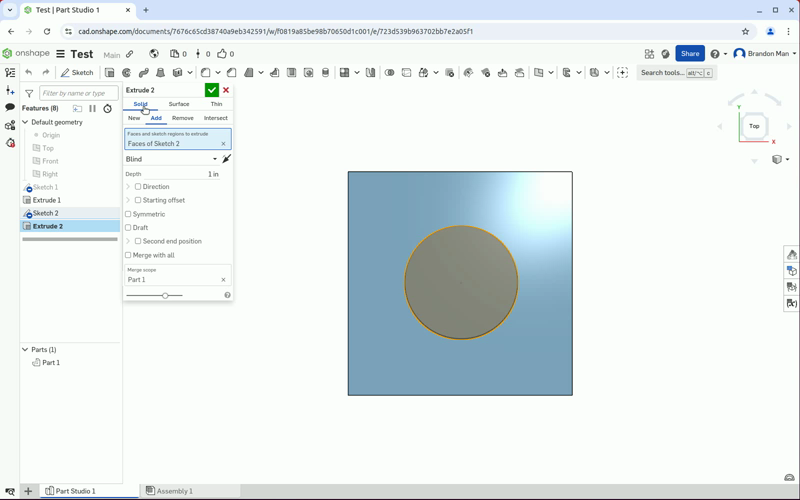
click(143, 106)
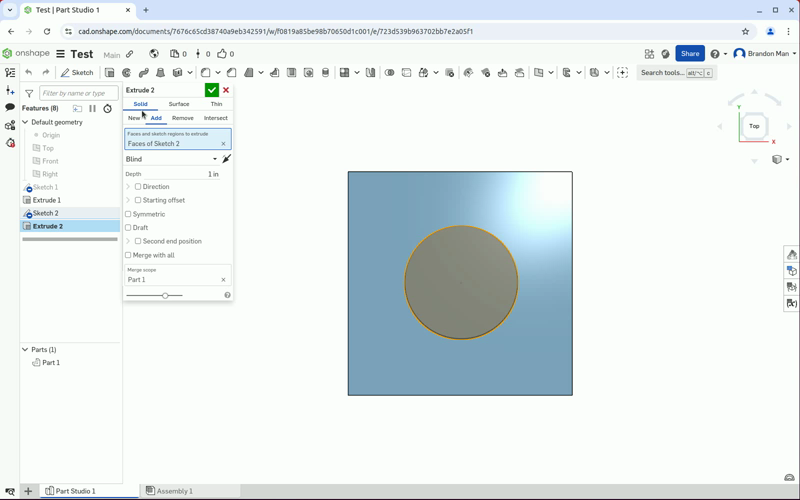
mouse_move(137, 120)
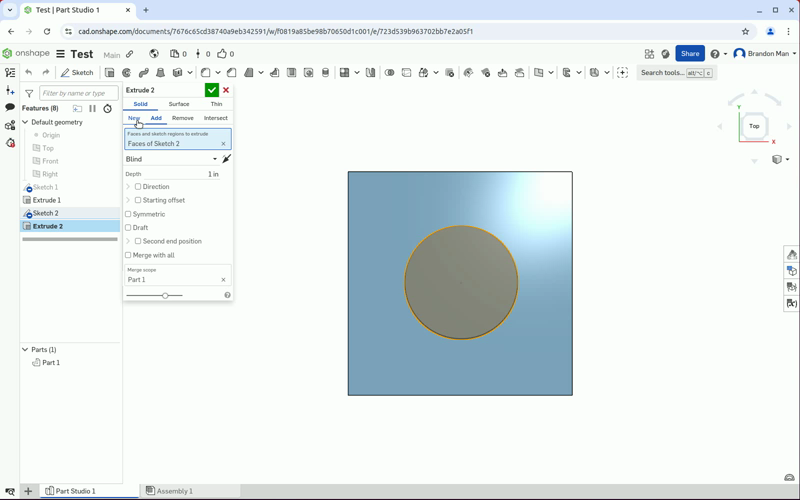
click(137, 120)
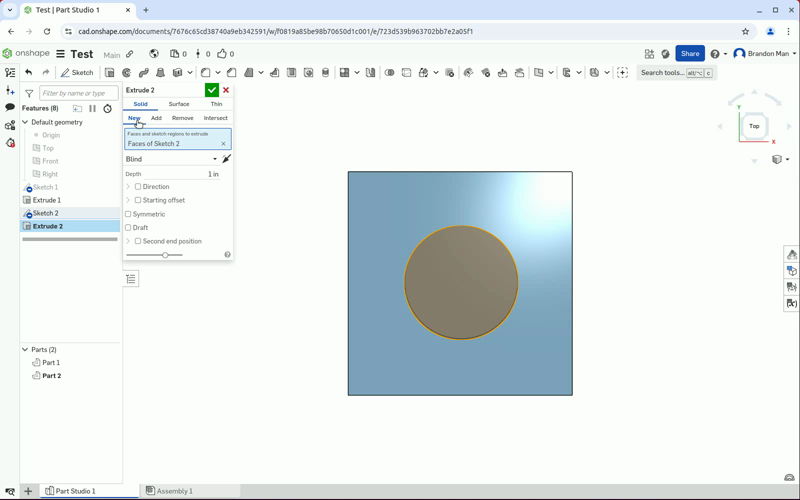
key(tab, 4)
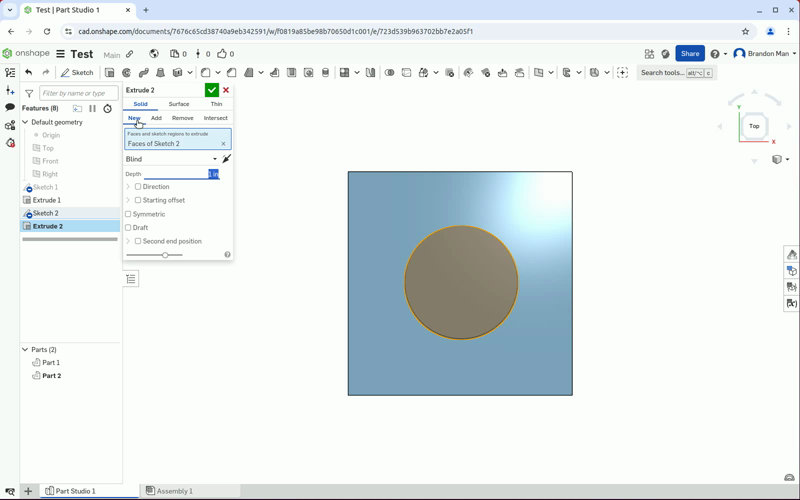
text(23.108)
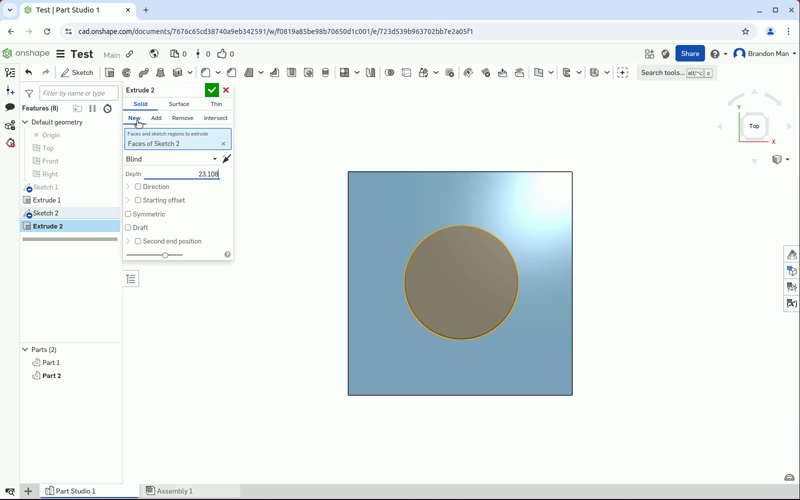
key(tab, 3)
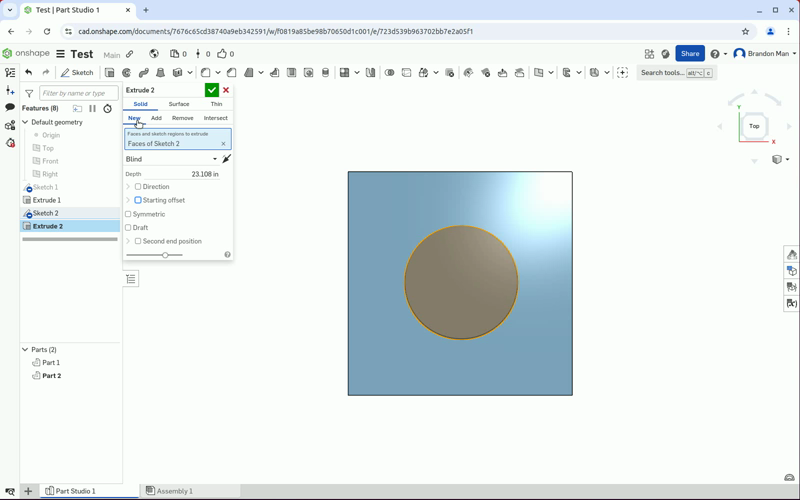
key(tab, 2)
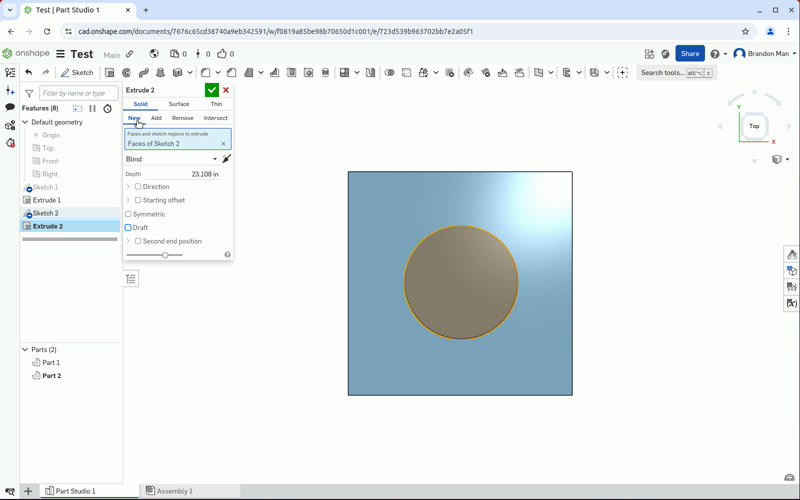
key(space)
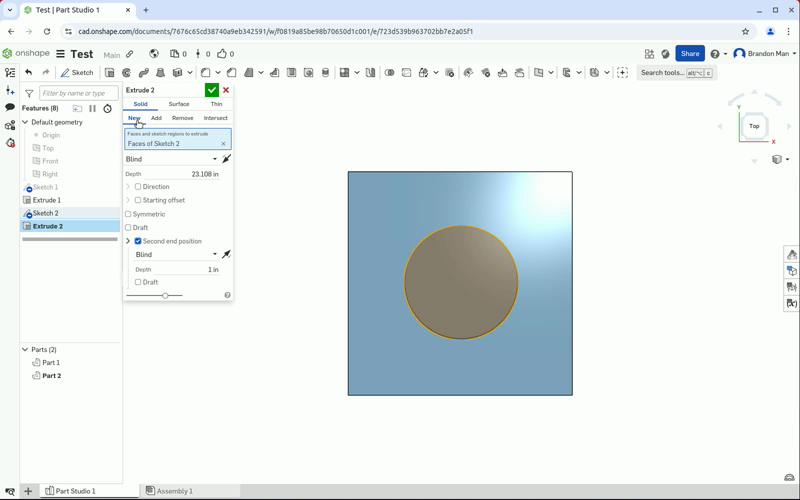
key(tab, 3)
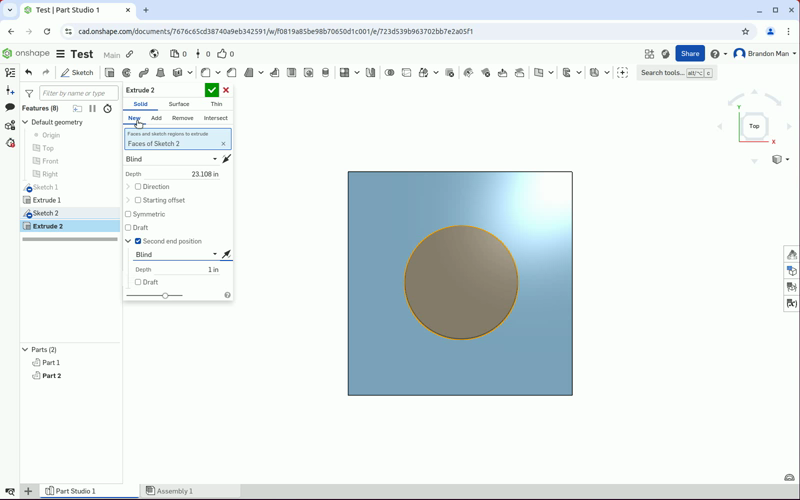
text(11.554)
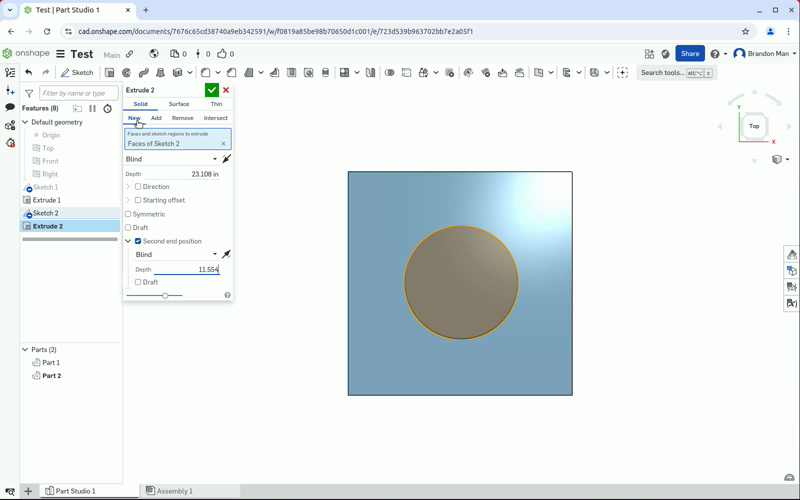
key(enter)
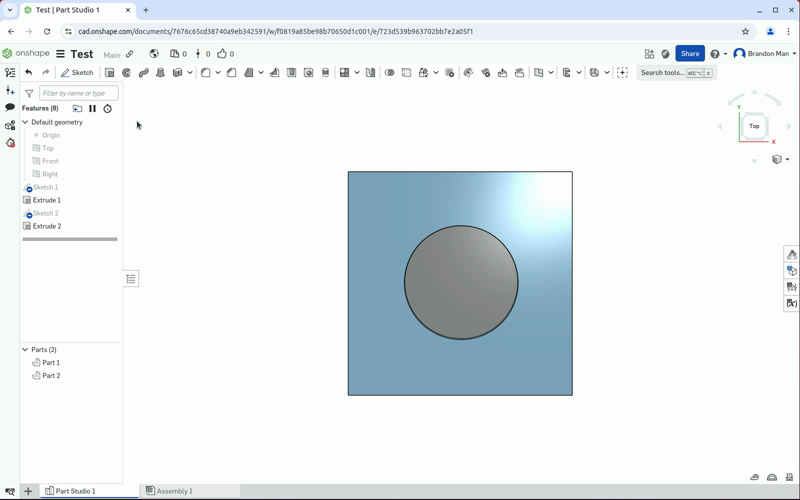
key(shift+h)
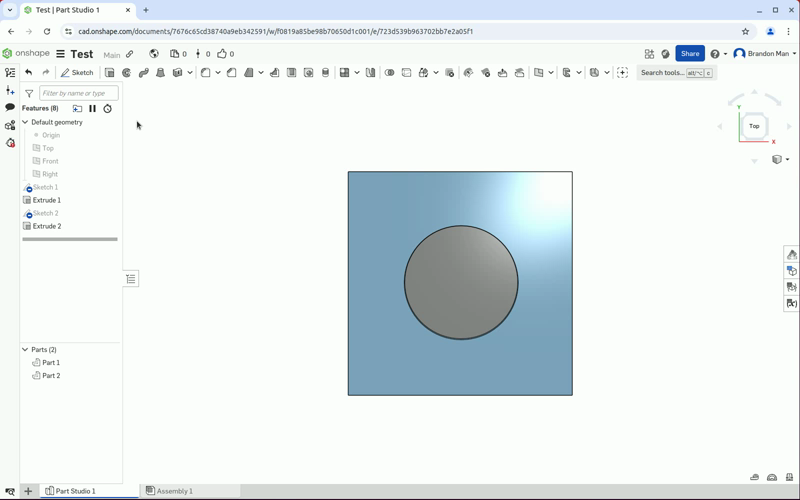
key(shift+h)
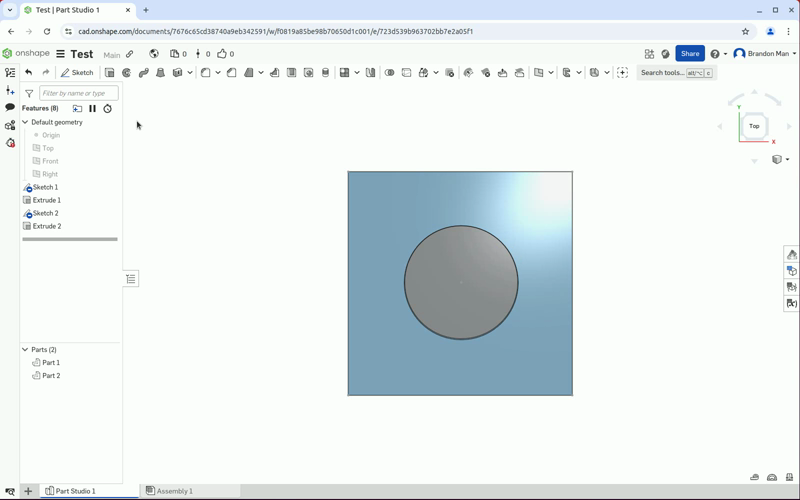
key(shift+7)
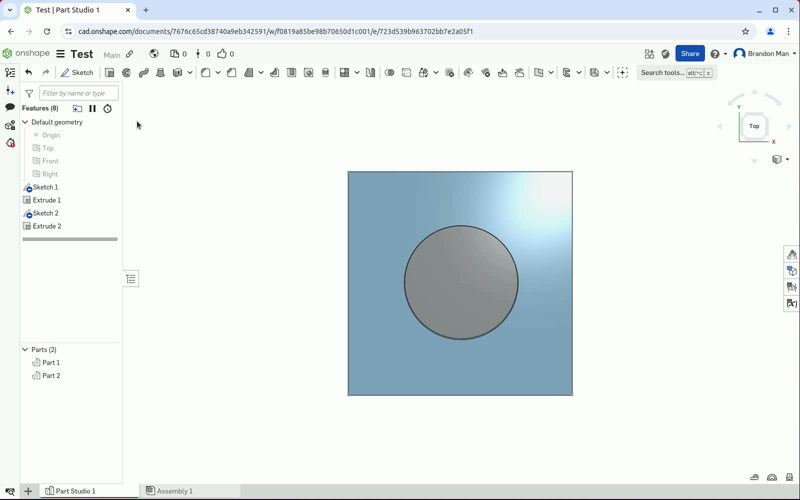
key(up, 3)
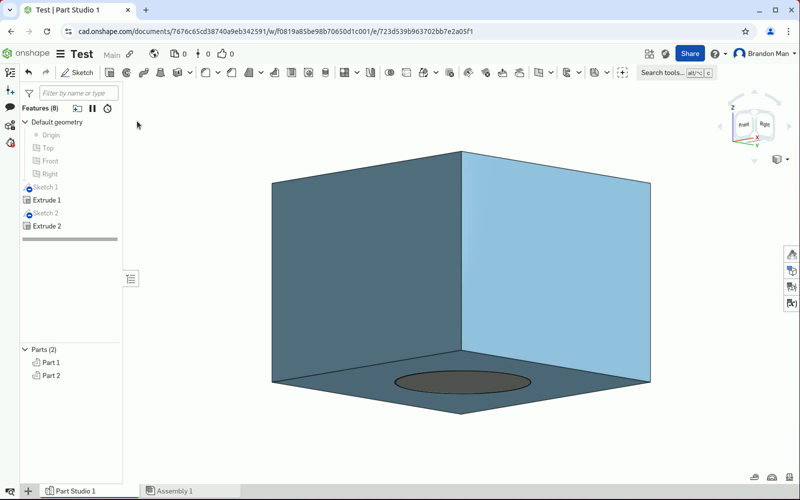
key(left, 3)
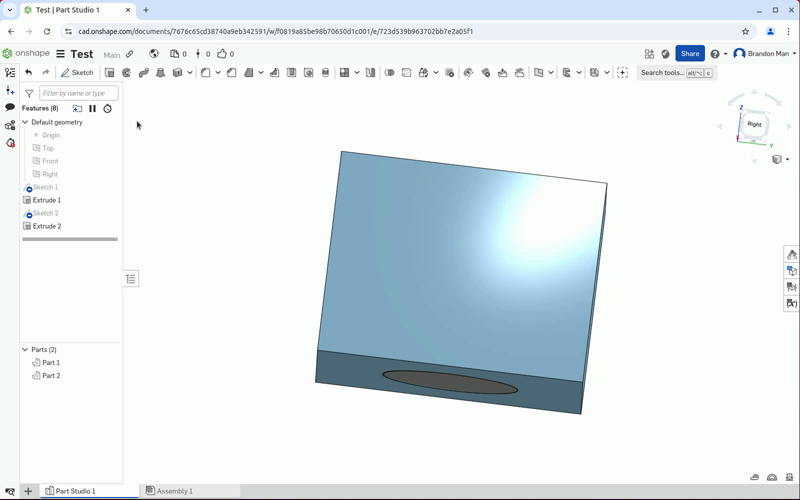
key(right, 3)
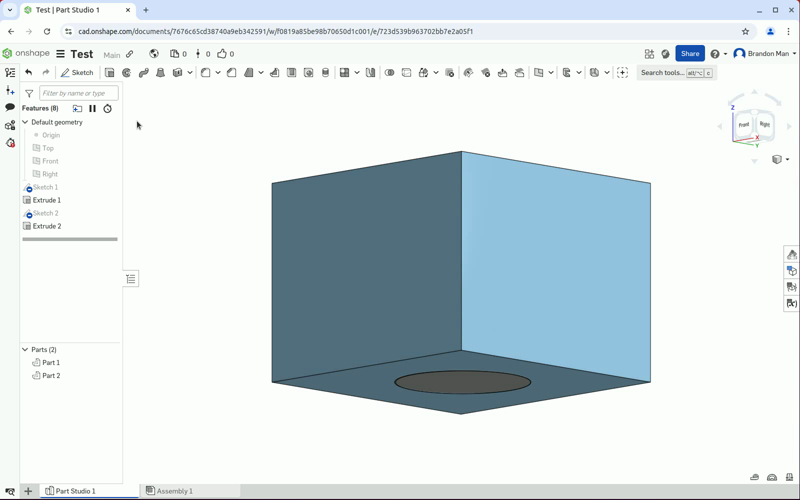
key(down, 3)
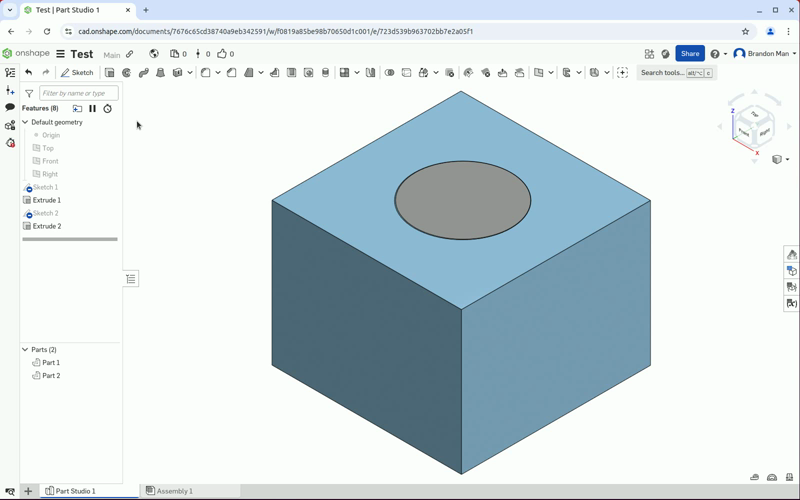
mouse_move(73, 189)
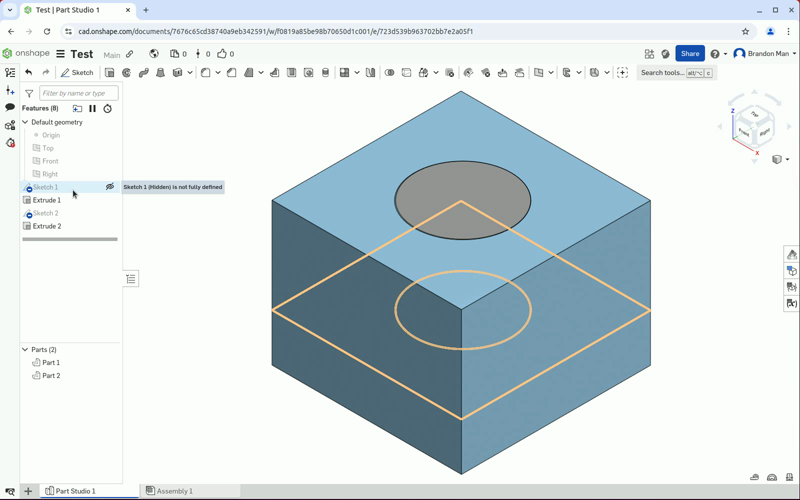
click(73, 189)